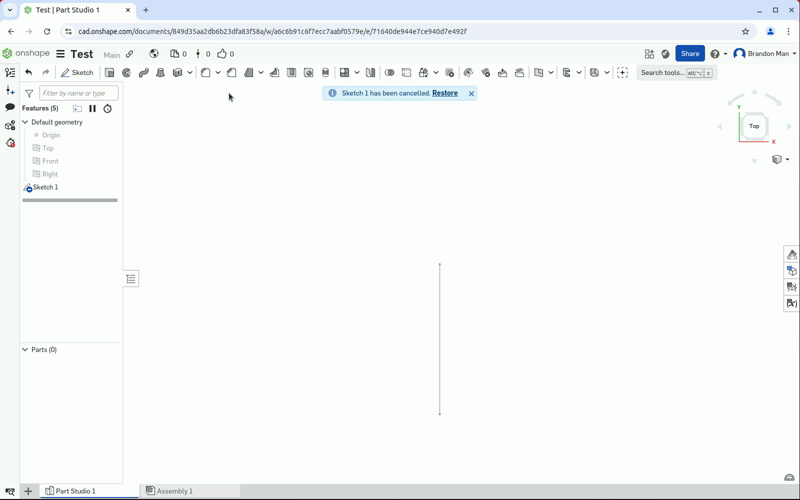
key(shift+h)
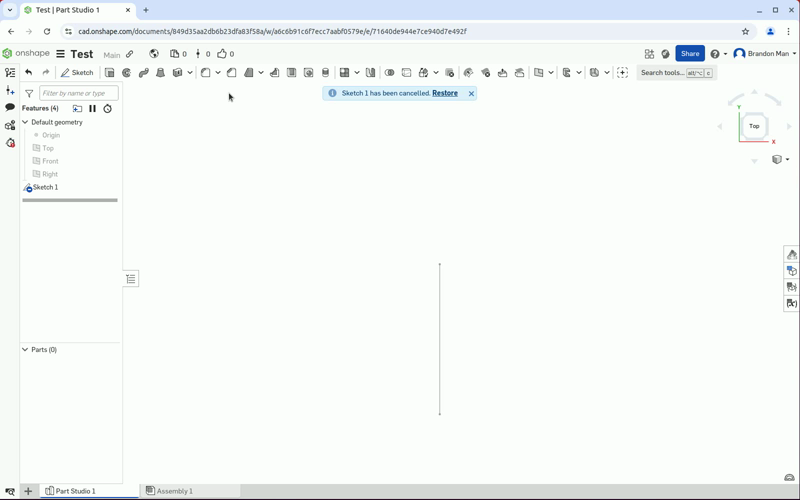
key(shift+s)
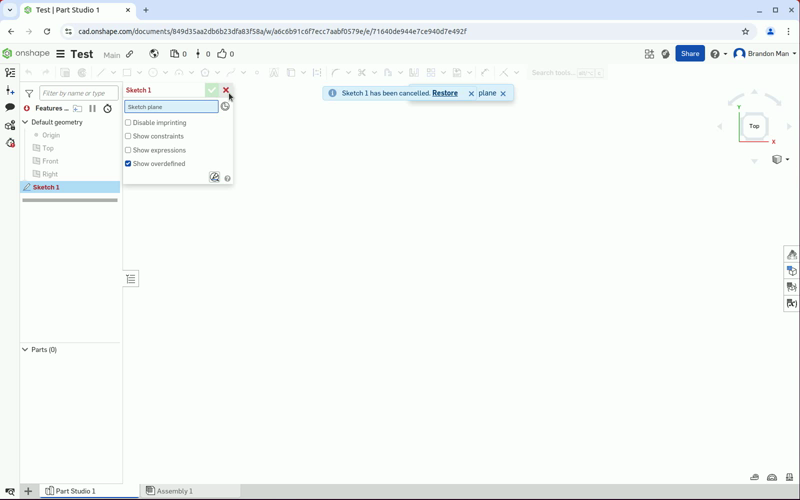
mouse_move(73, 150)
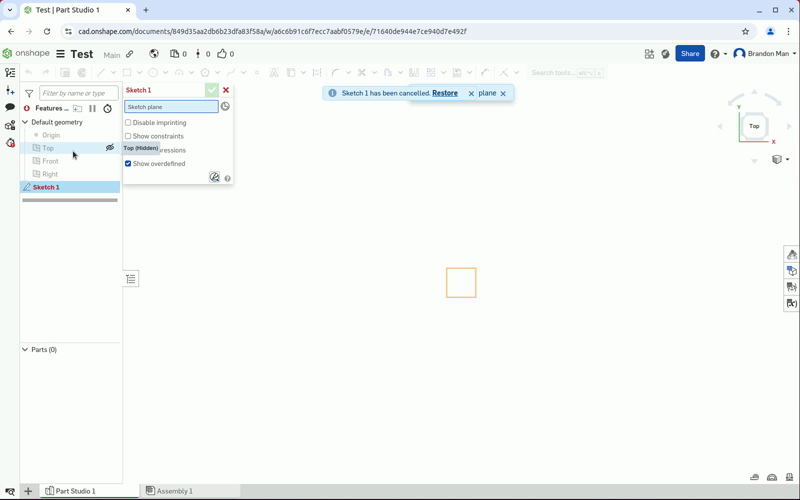
click(73, 150)
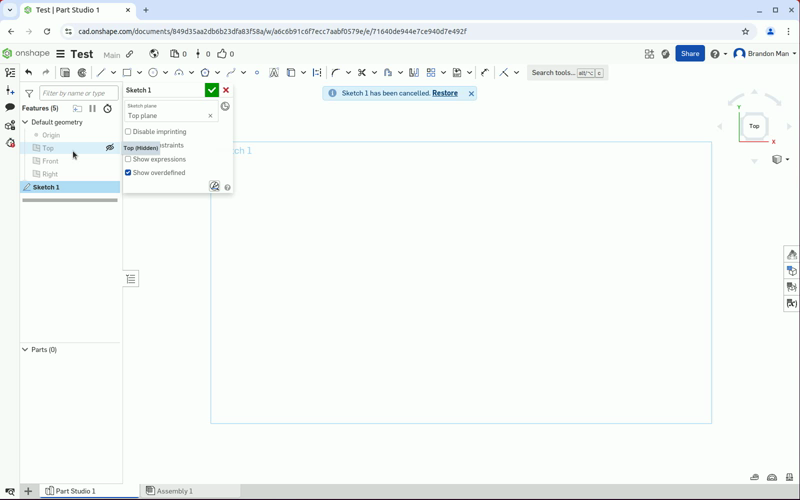
mouse_move(73, 352)
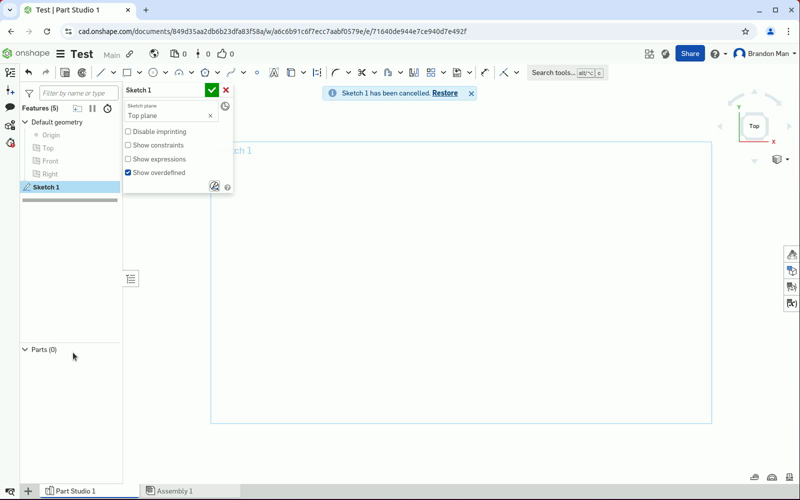
key(y)
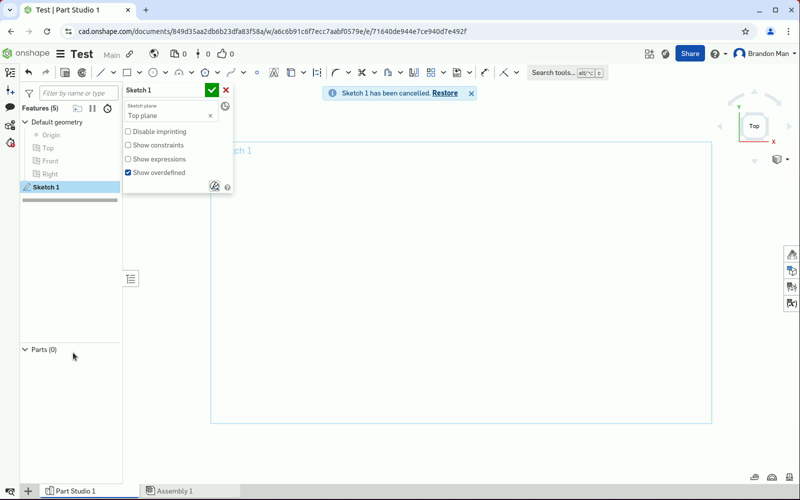
key(l)
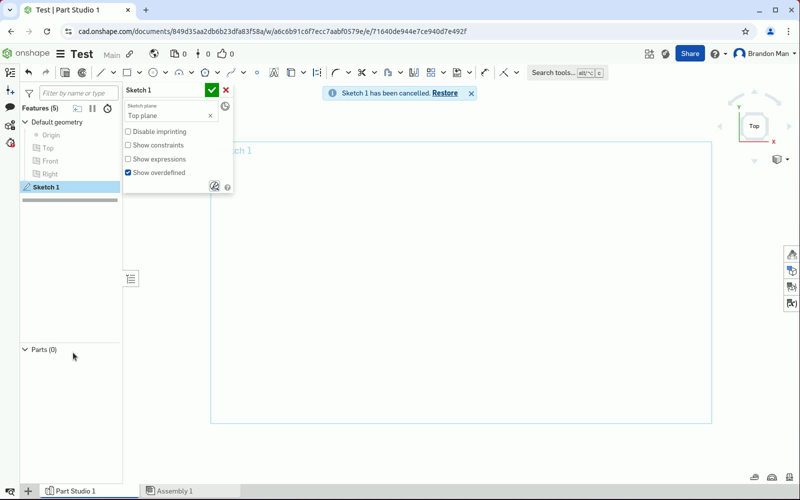
key_down(shift)
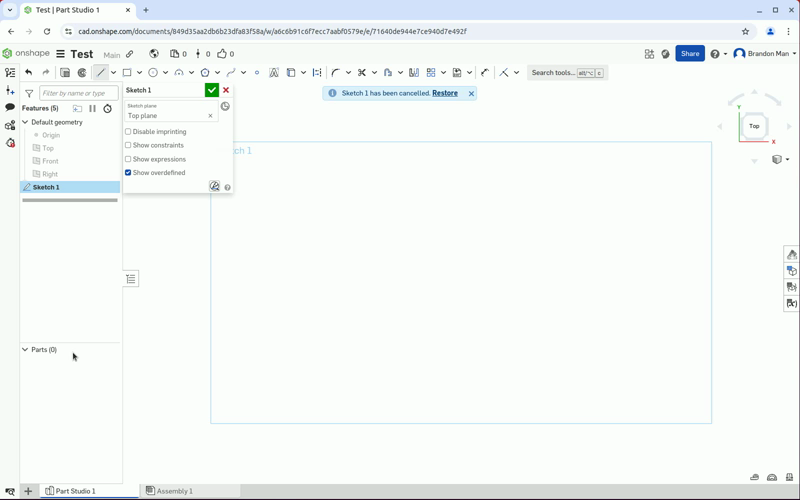
mouse_move(349, 282)
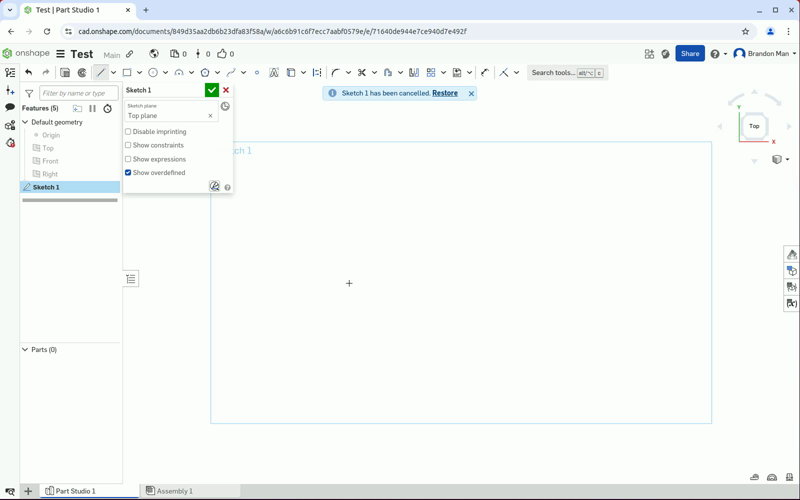
click(349, 282)
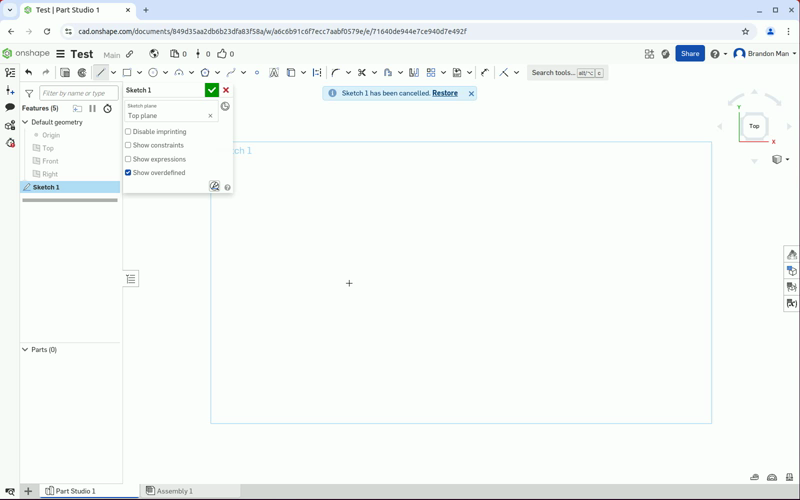
key_up(shift)
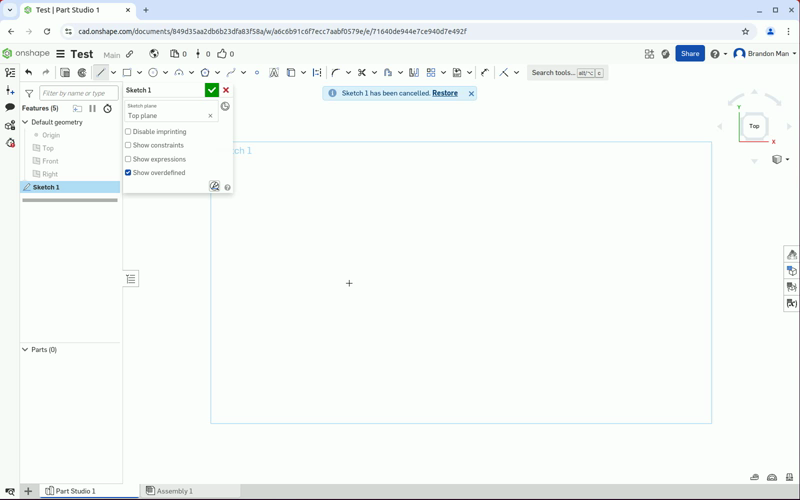
key_down(shift)
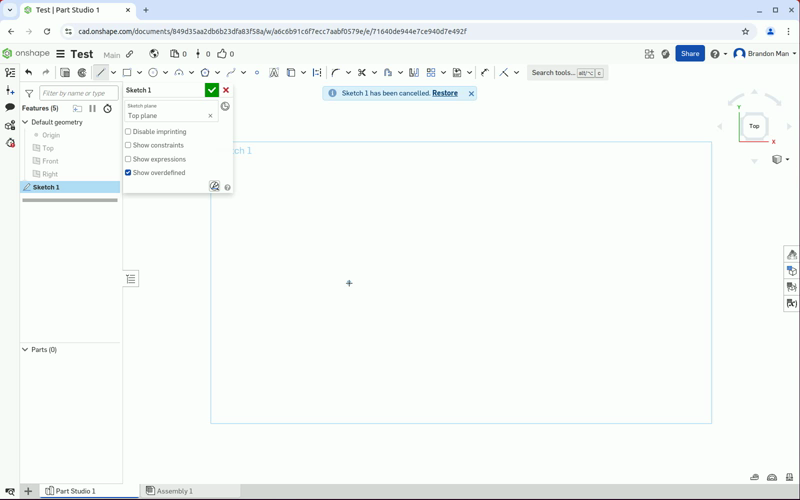
mouse_move(405, 378)
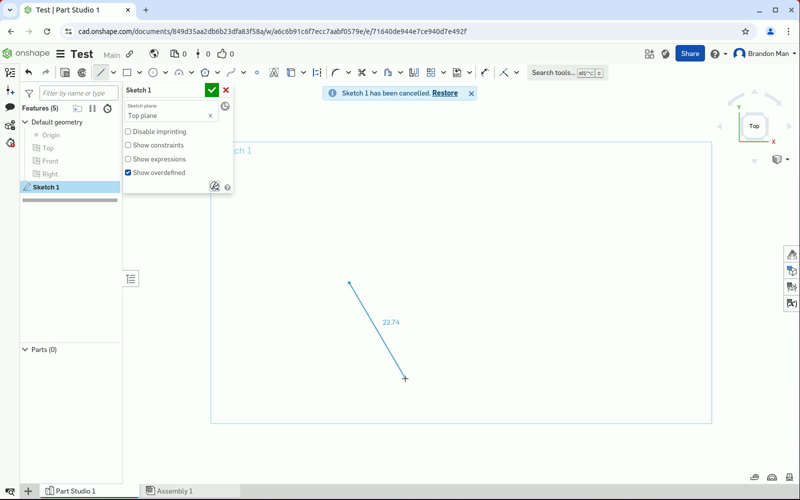
click(405, 378)
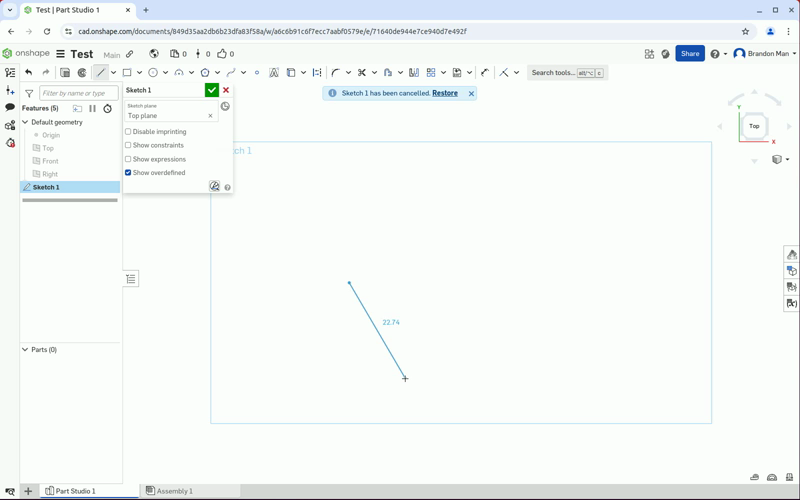
key_up(shift)
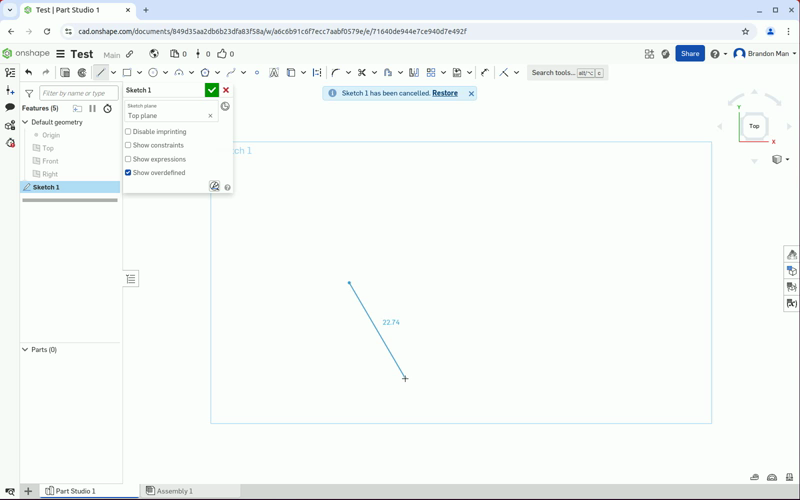
key_down(shift)
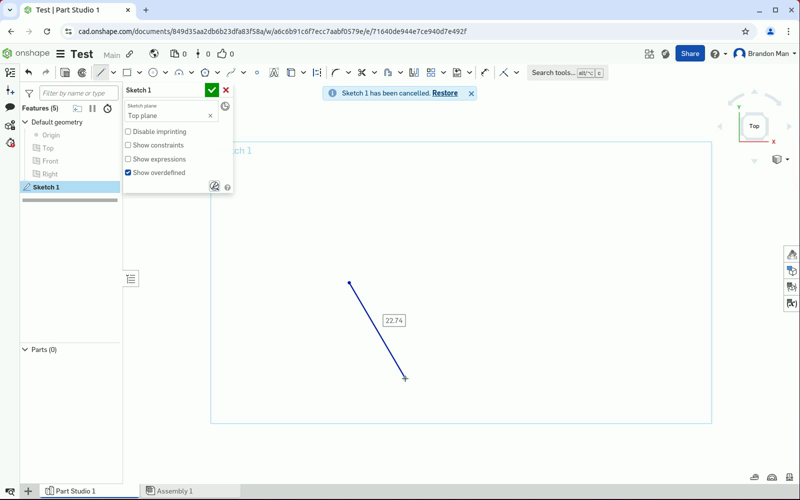
mouse_move(514, 378)
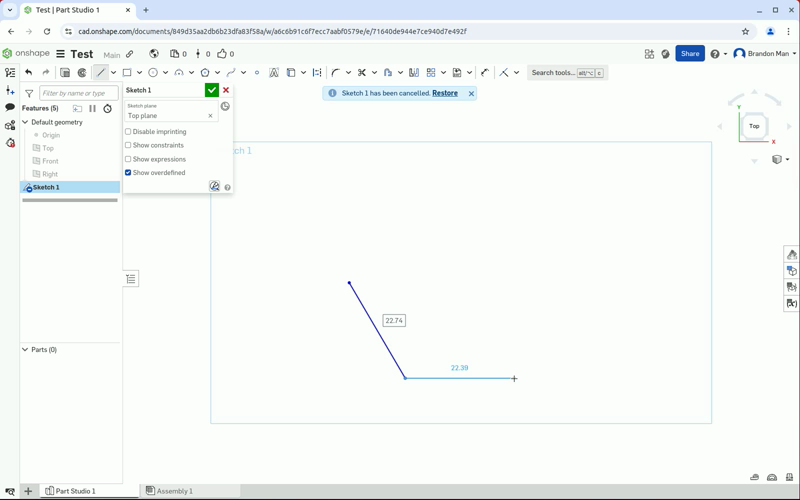
click(514, 378)
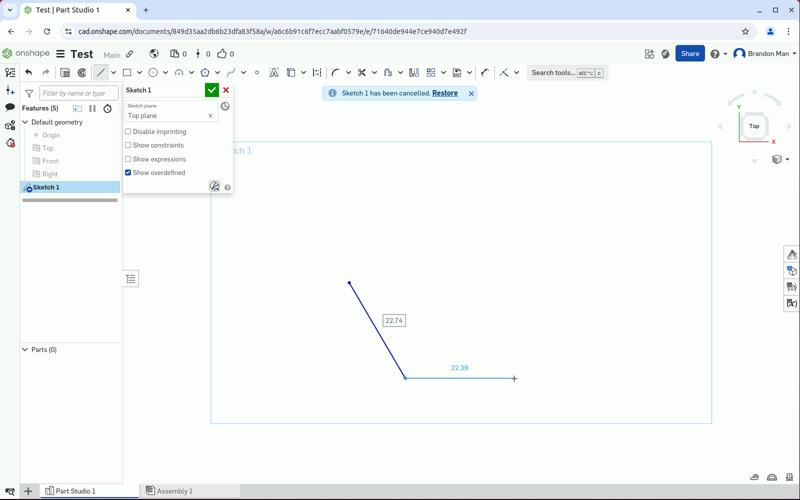
key_up(shift)
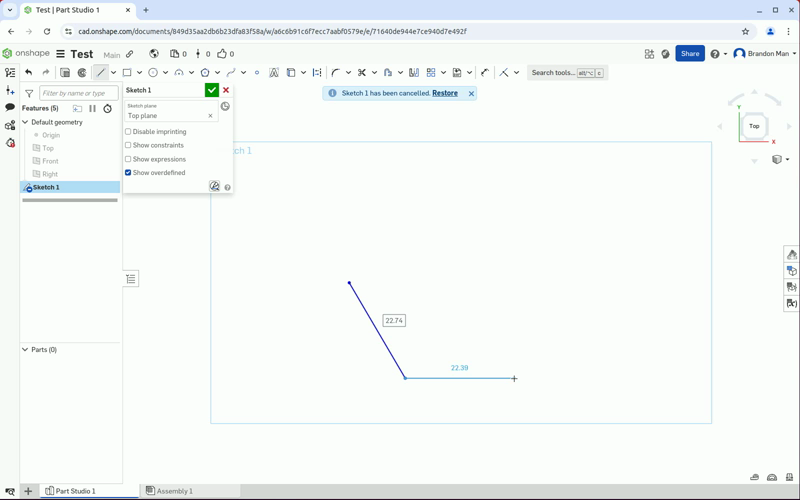
key_down(shift)
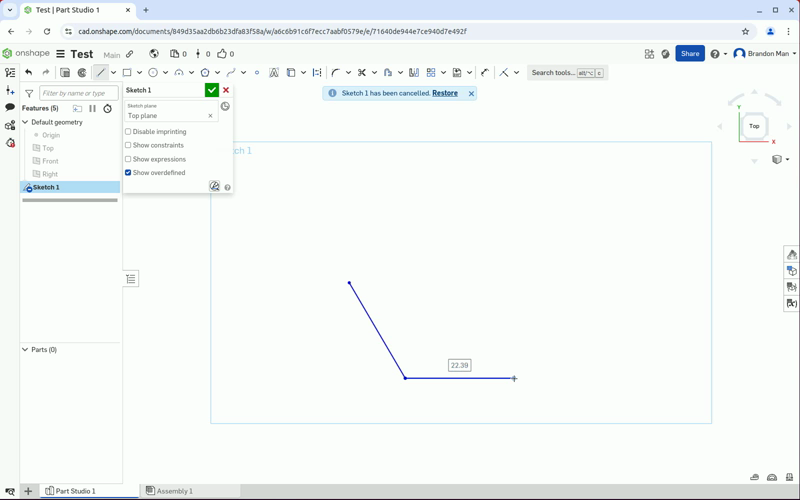
mouse_move(569, 282)
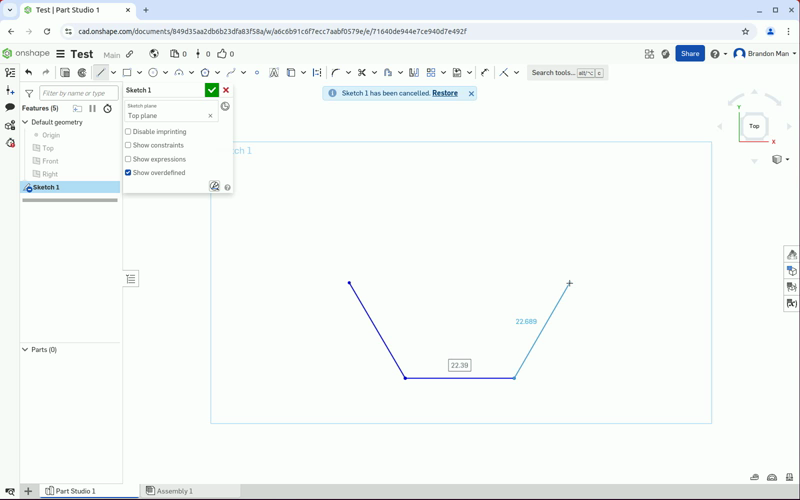
click(569, 282)
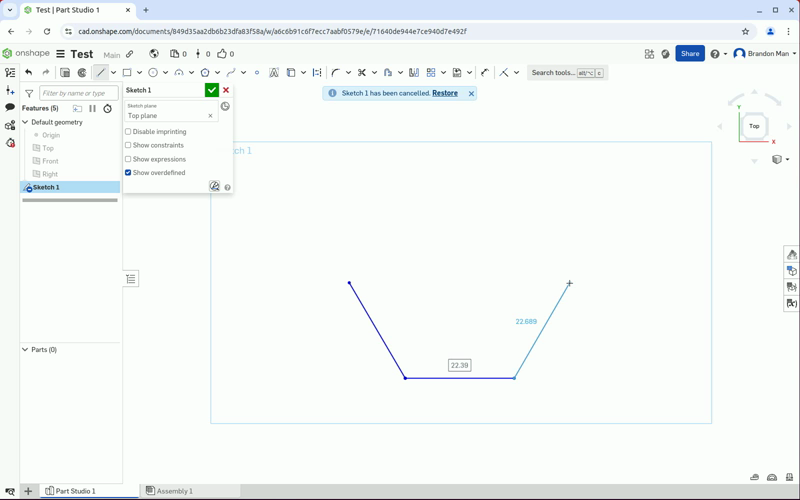
key_up(shift)
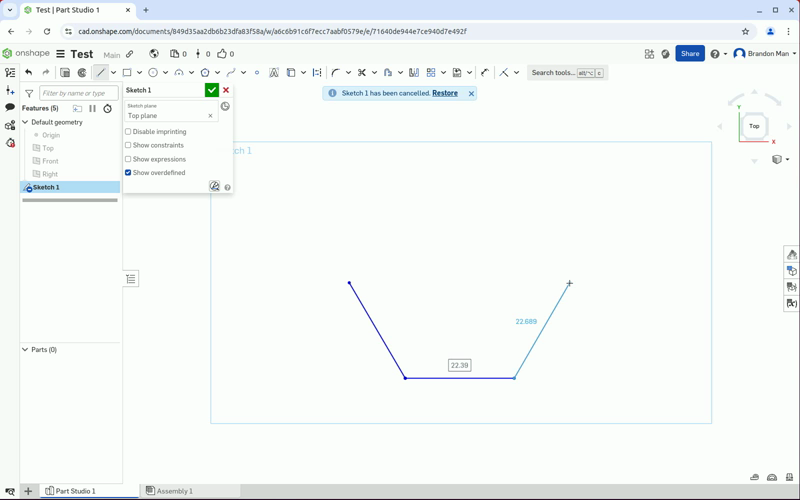
key_down(shift)
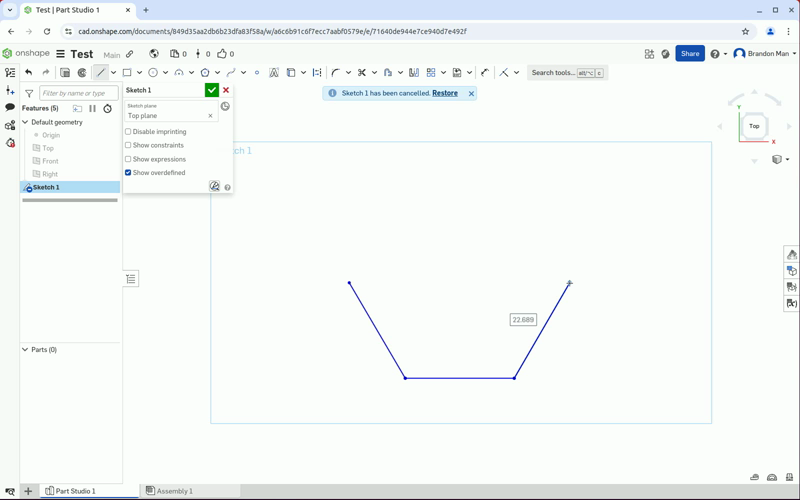
mouse_move(514, 187)
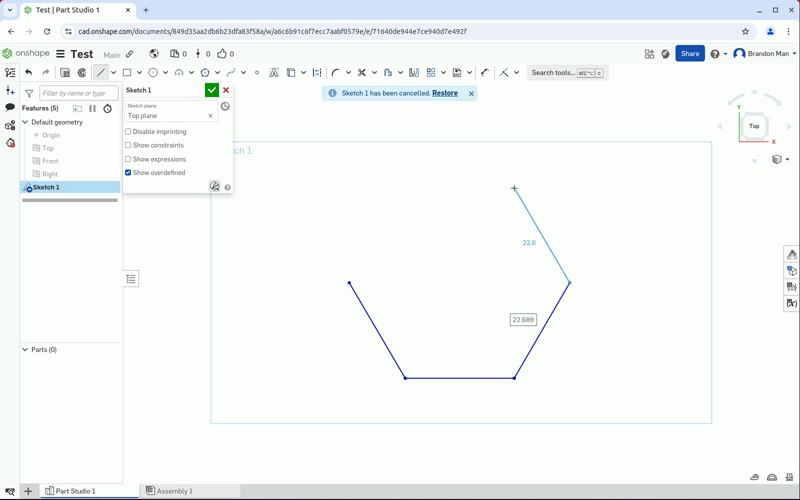
click(514, 187)
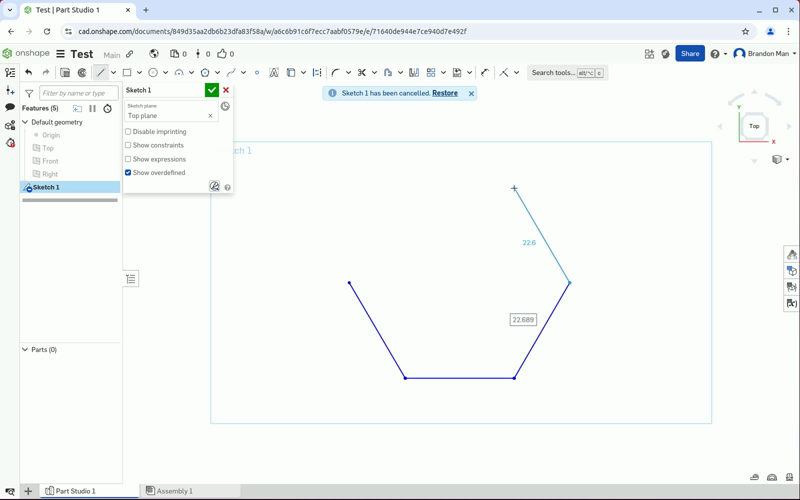
key_up(shift)
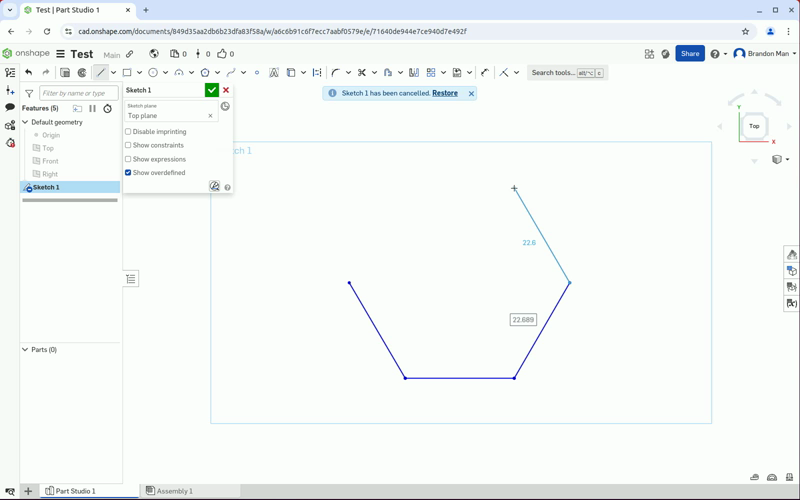
key_down(shift)
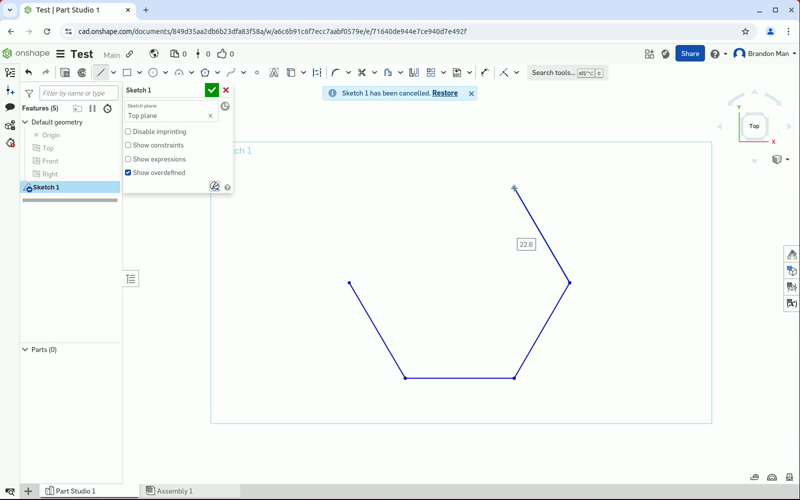
mouse_move(405, 187)
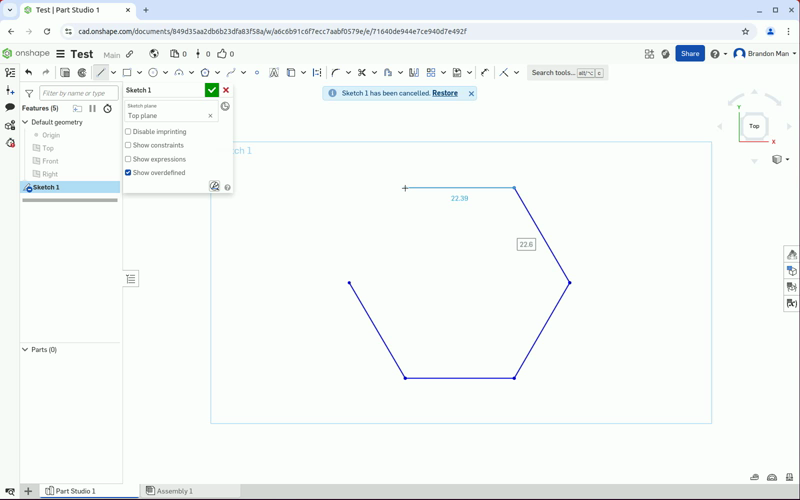
click(405, 187)
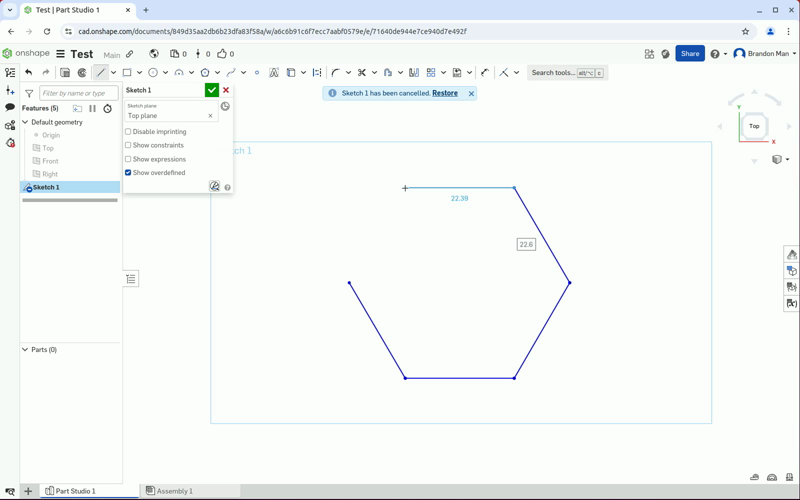
key_up(shift)
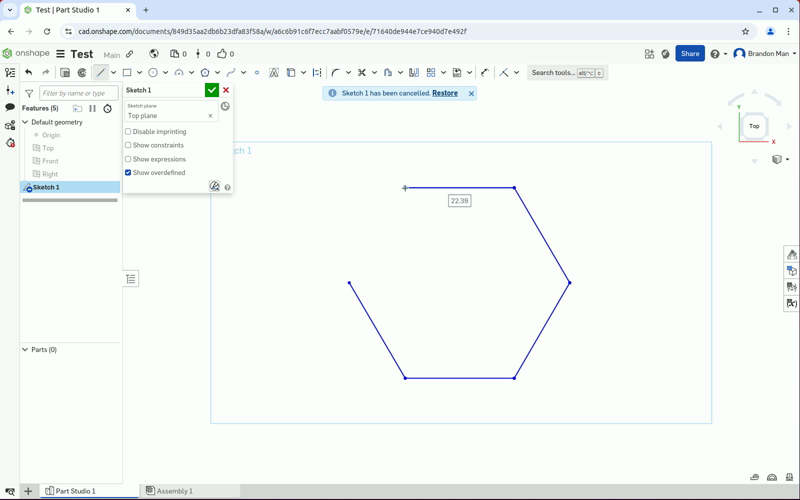
key_down(shift)
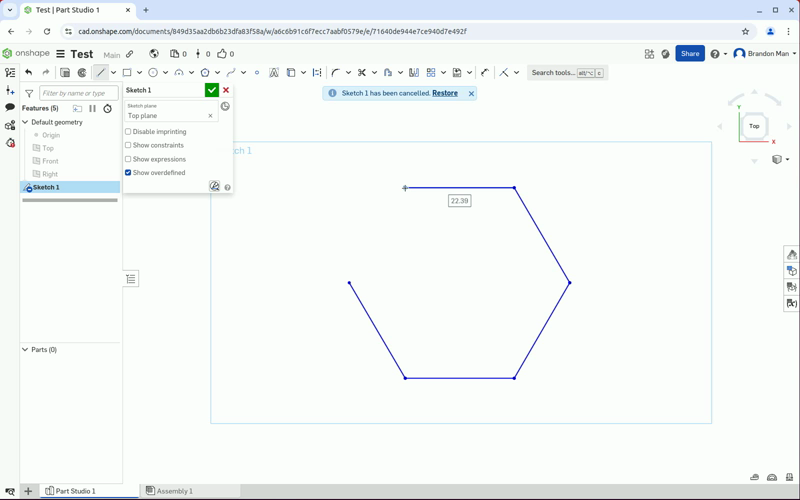
mouse_move(349, 282)
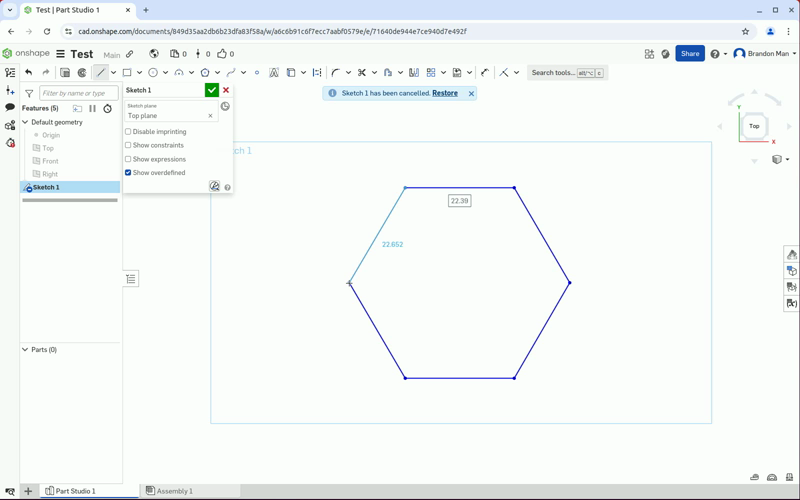
key_up(shift)
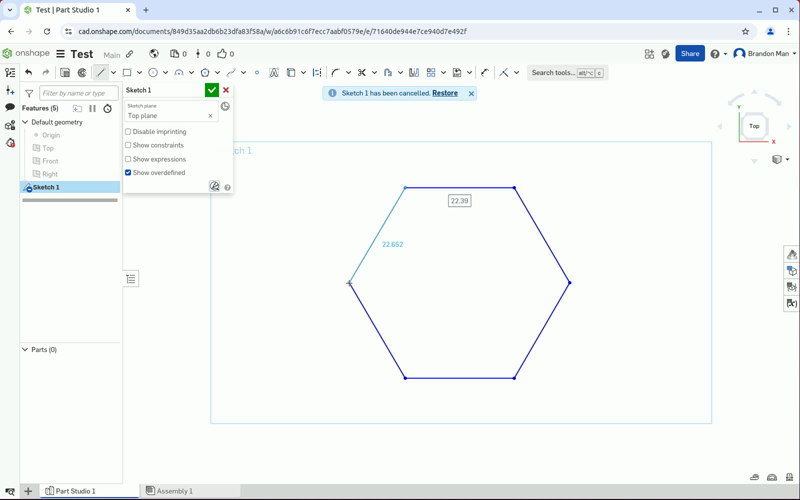
click(349, 282)
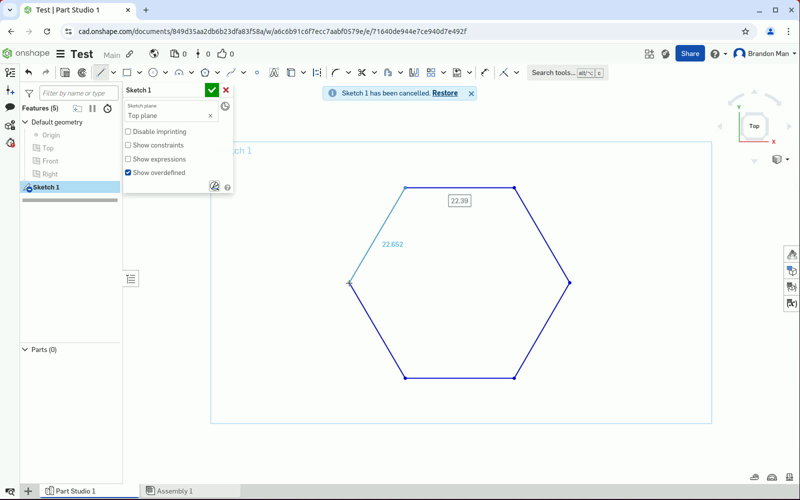
key(esc)
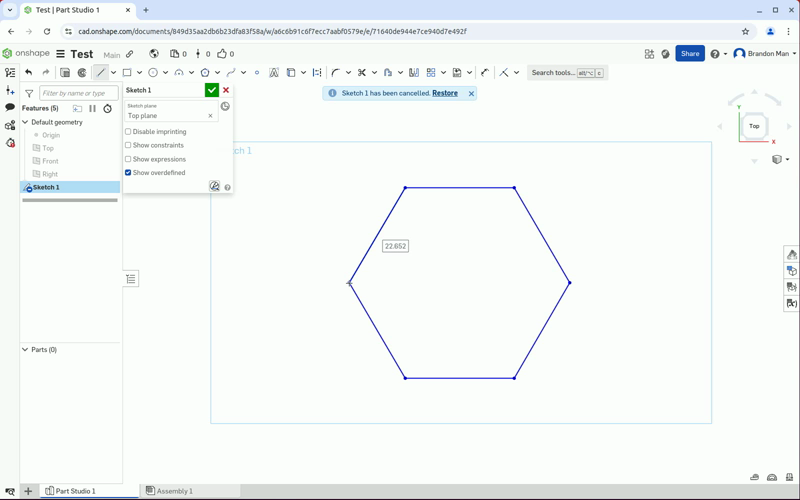
mouse_move(500, 209)
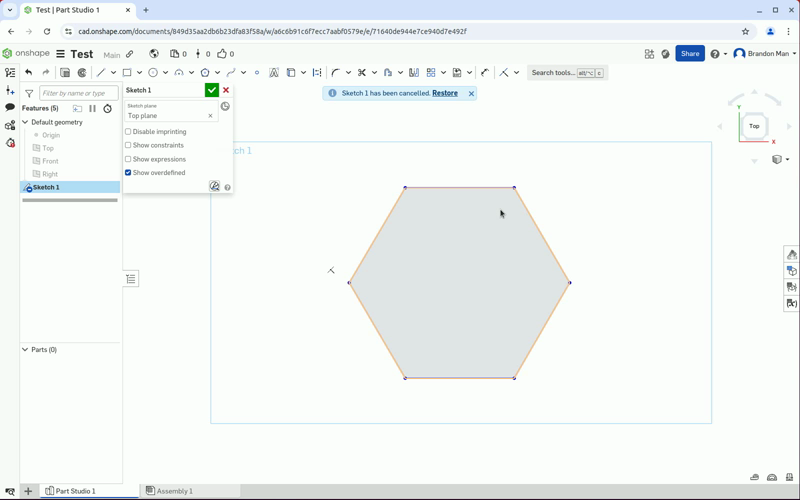
click(500, 209)
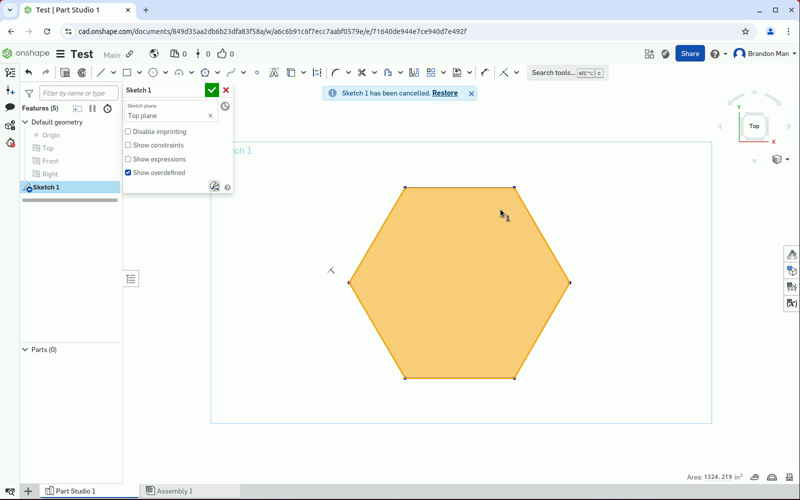
mouse_move(73, 352)
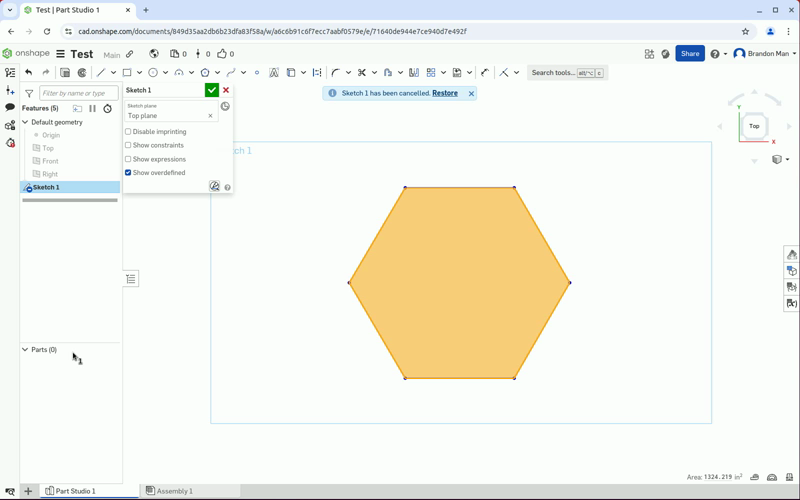
key(shift+y)
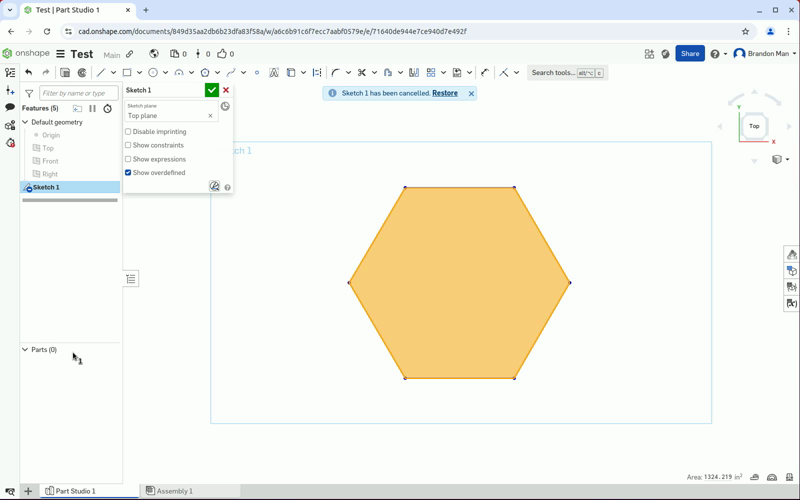
key(shift+e)
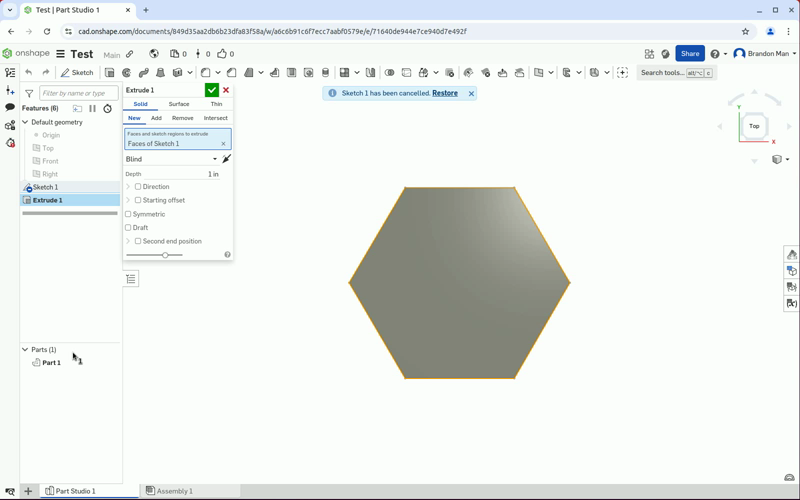
mouse_move(143, 106)
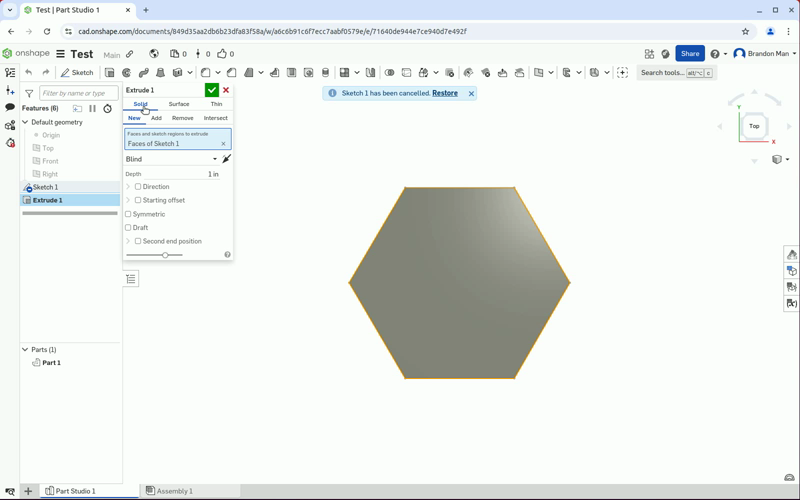
click(143, 106)
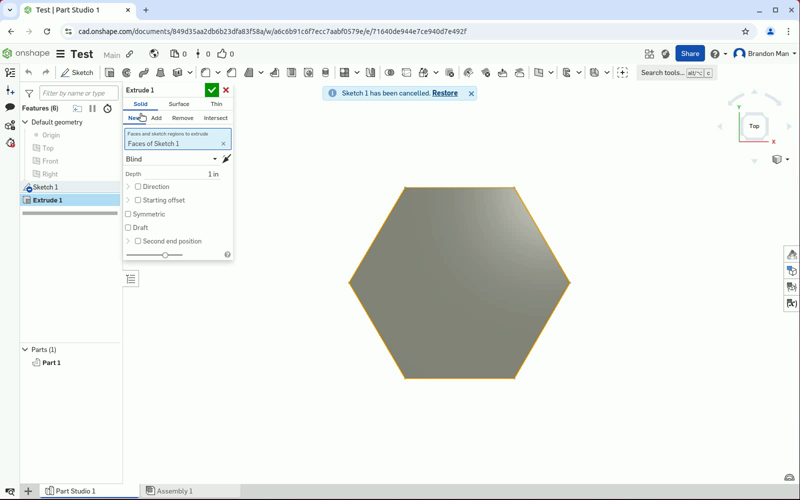
mouse_move(137, 120)
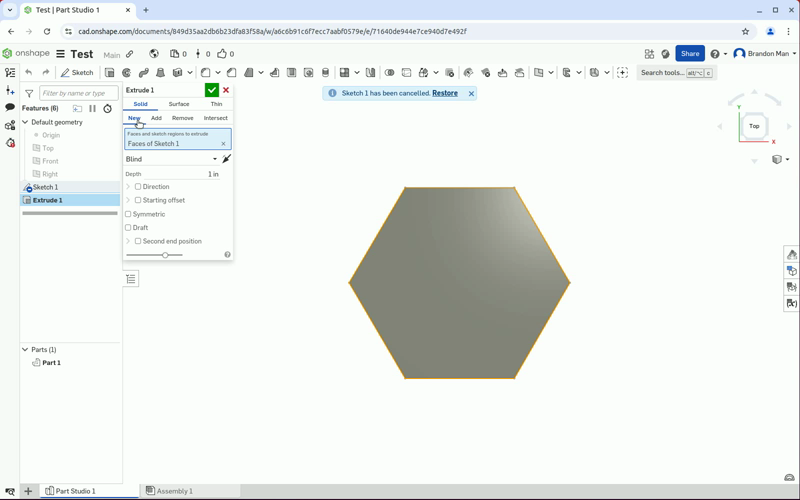
click(137, 120)
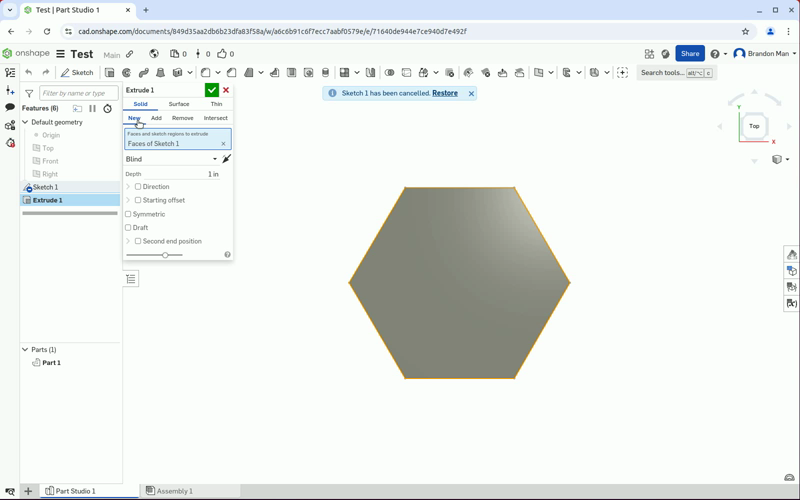
key(tab, 4)
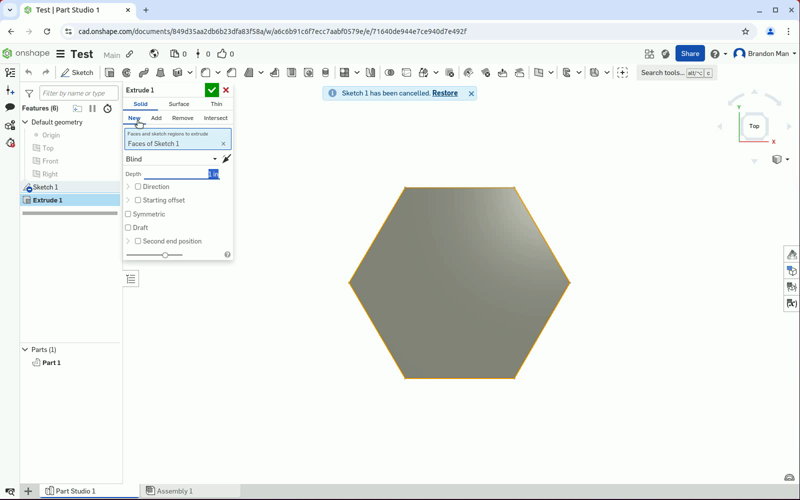
text(15.405)
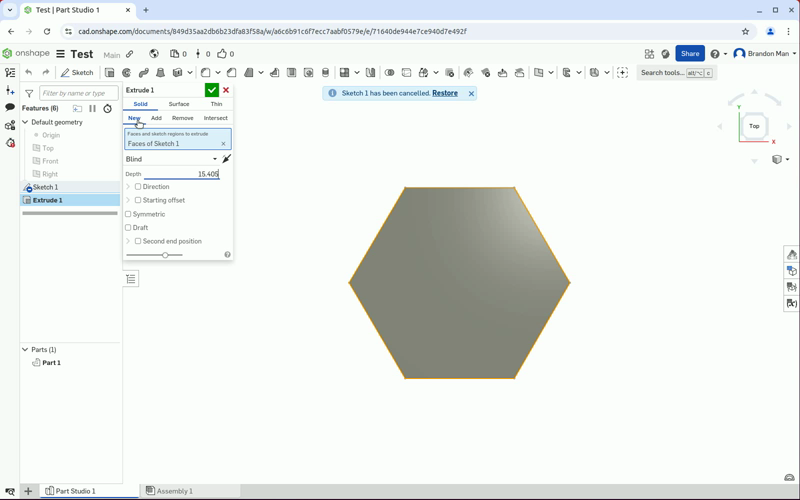
key(enter)
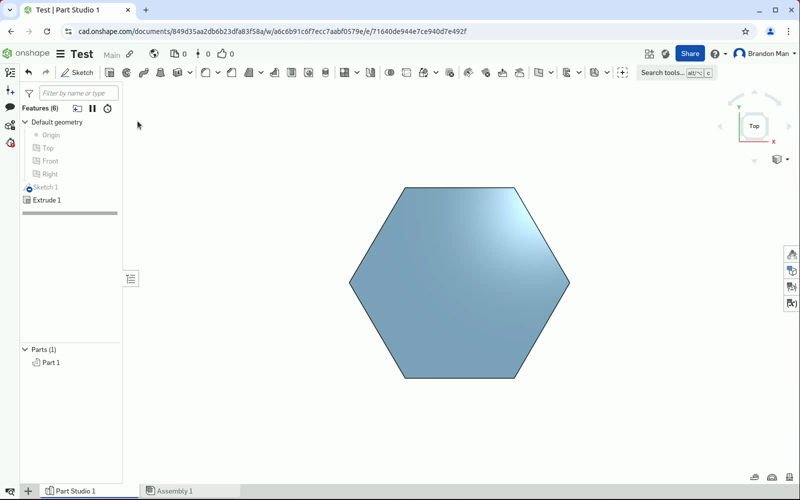
key(shift+h)
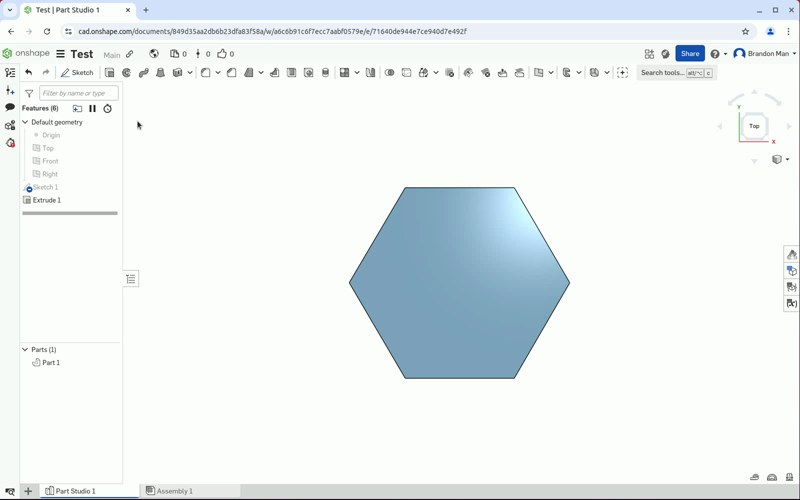
key(shift+h)
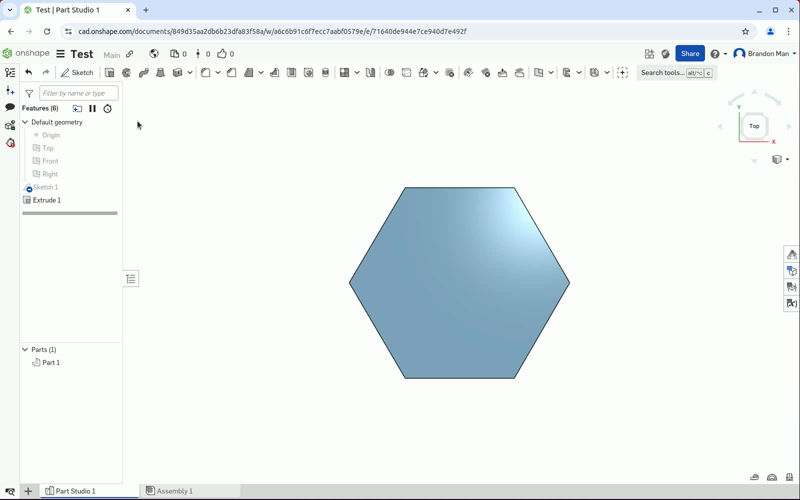
mouse_move(73, 189)
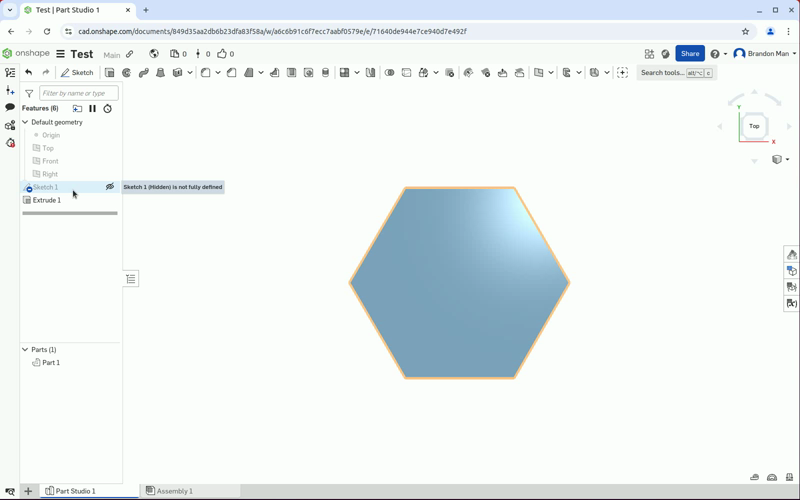
click(73, 189)
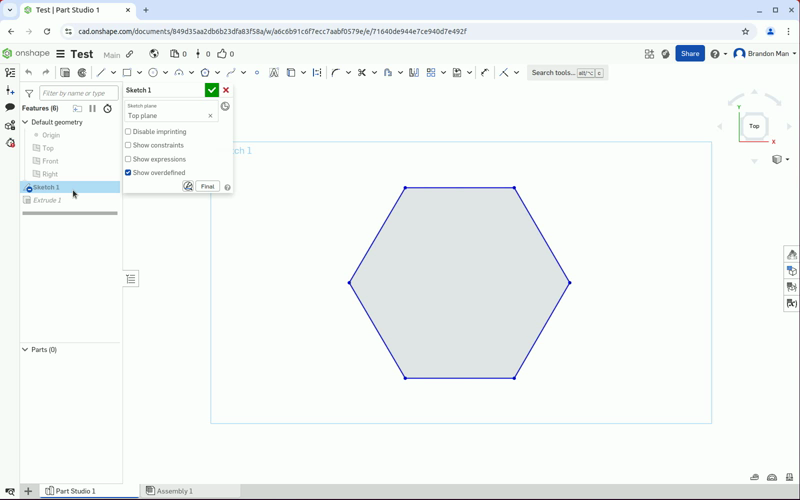
mouse_move(229, 92)
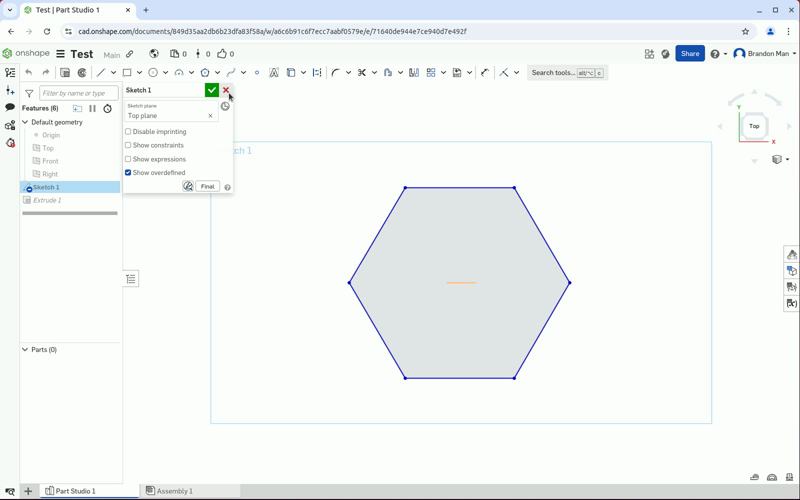
click(229, 92)
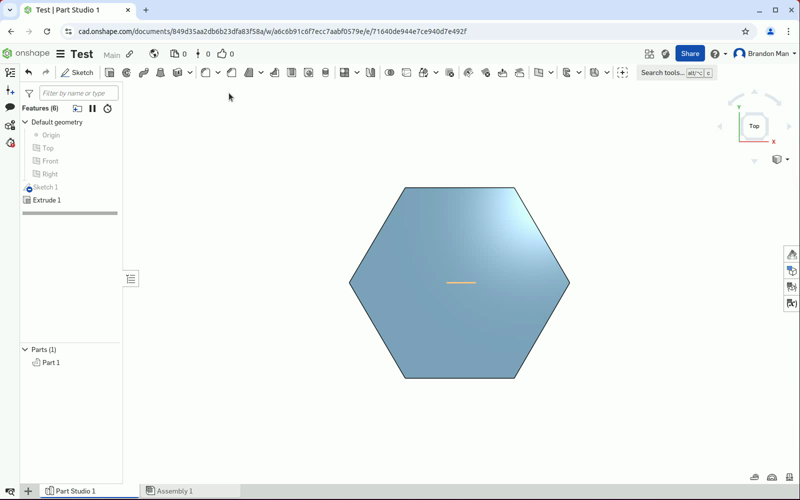
mouse_move(541, 75)
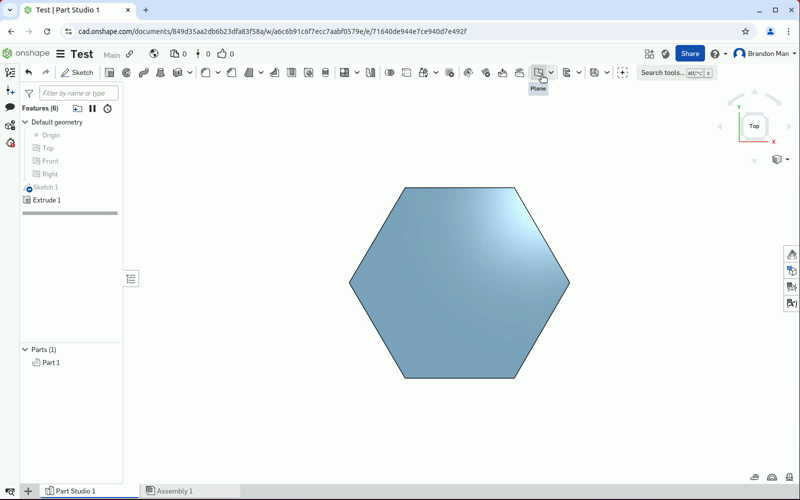
click(541, 75)
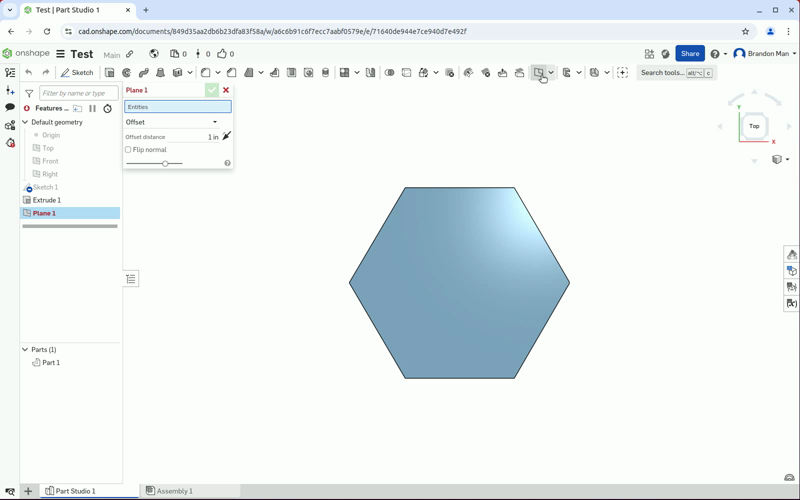
mouse_move(73, 150)
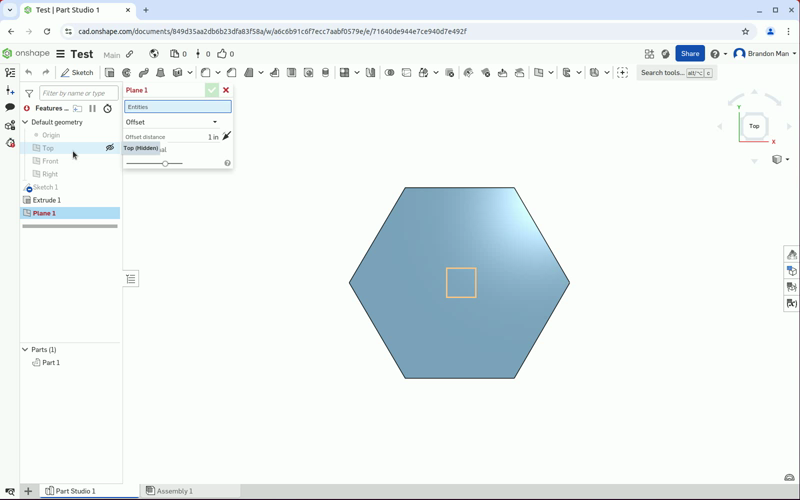
click(73, 150)
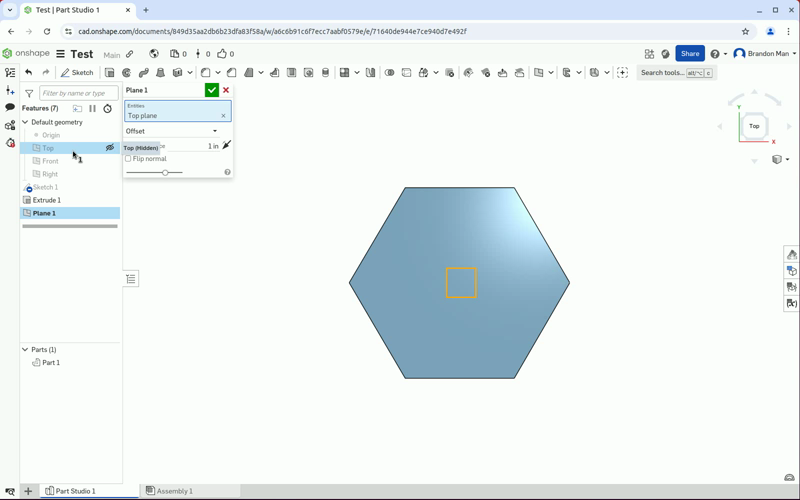
key(tab, 2)
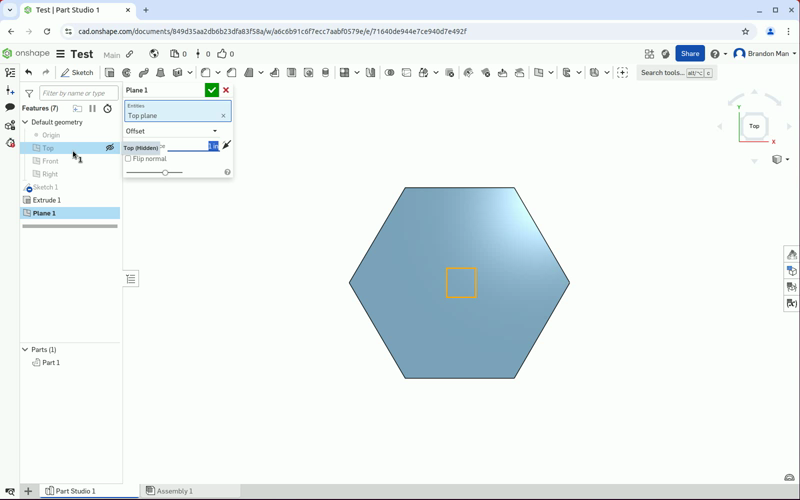
text(15.405)
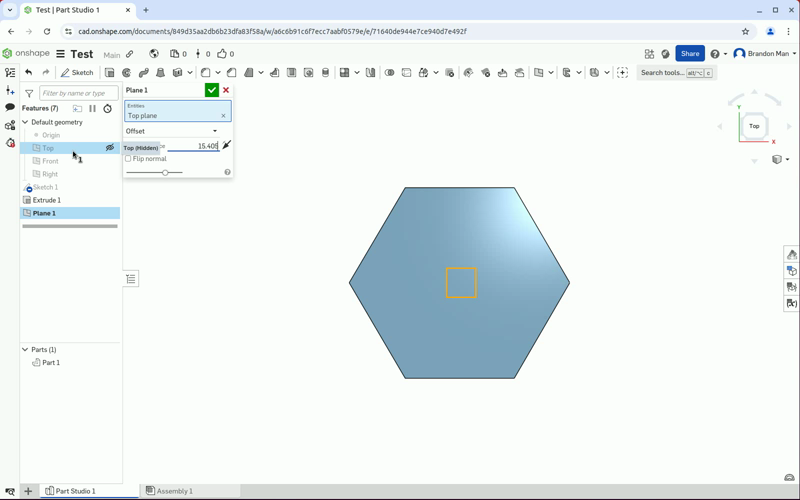
key(enter, 2)
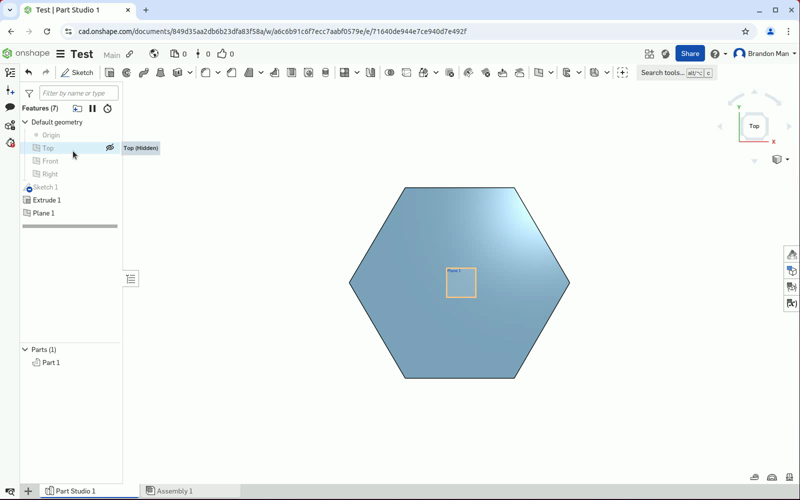
key(shift+s)
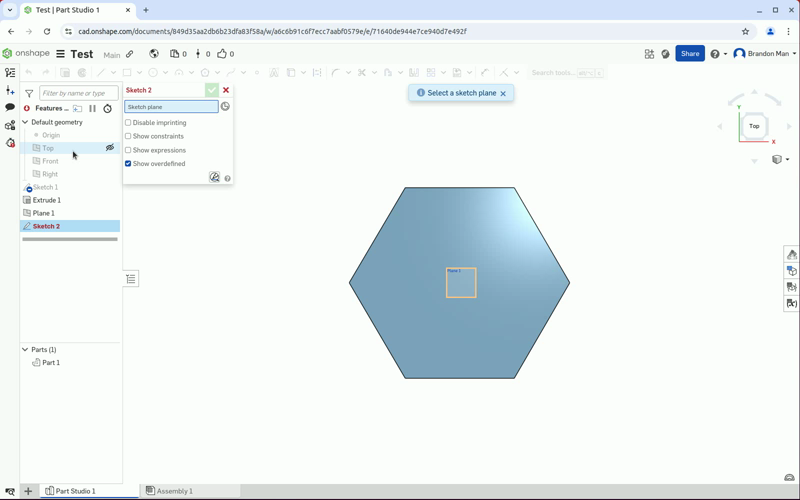
mouse_move(73, 215)
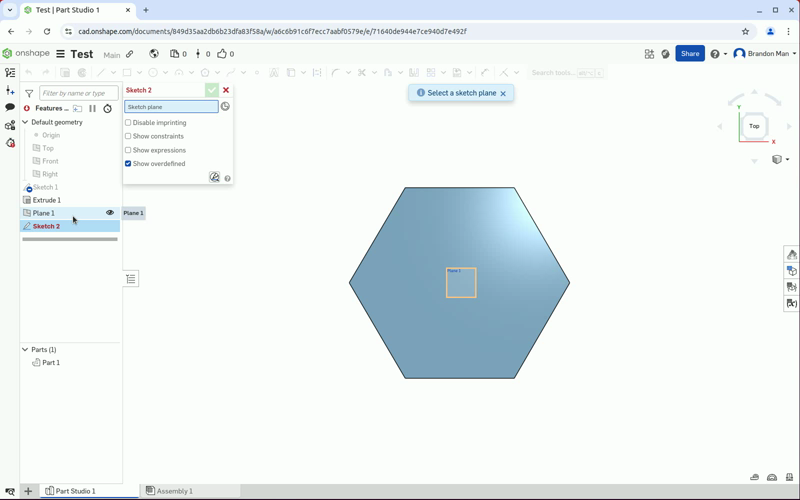
click(73, 215)
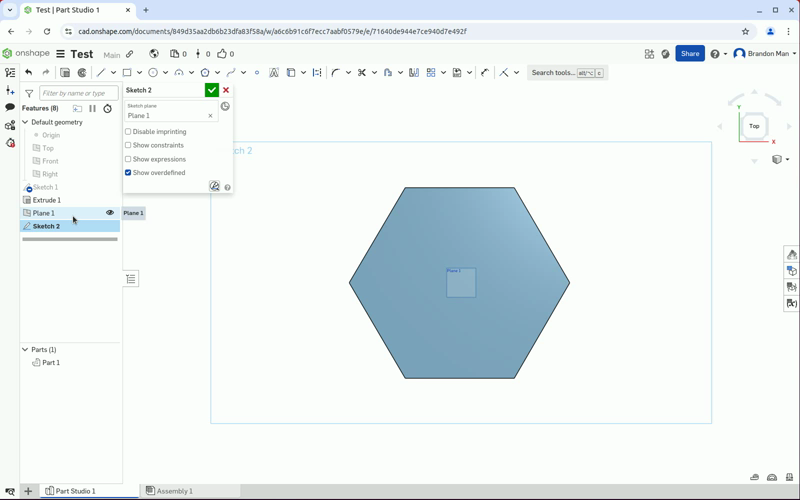
mouse_move(73, 352)
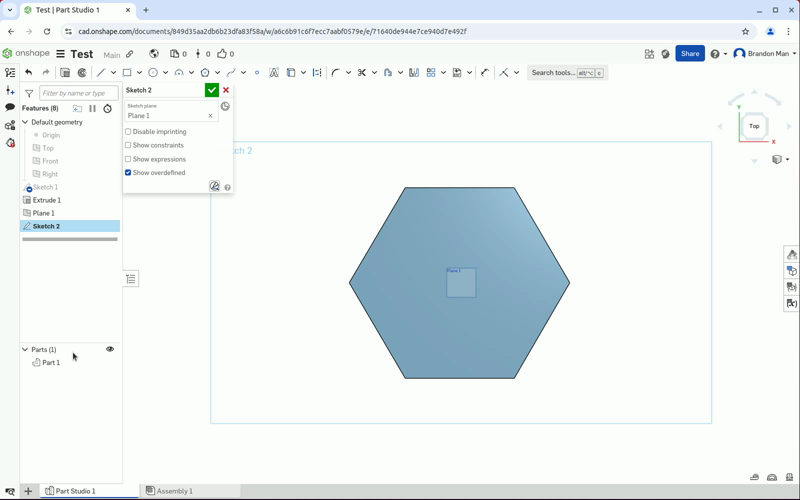
key(y)
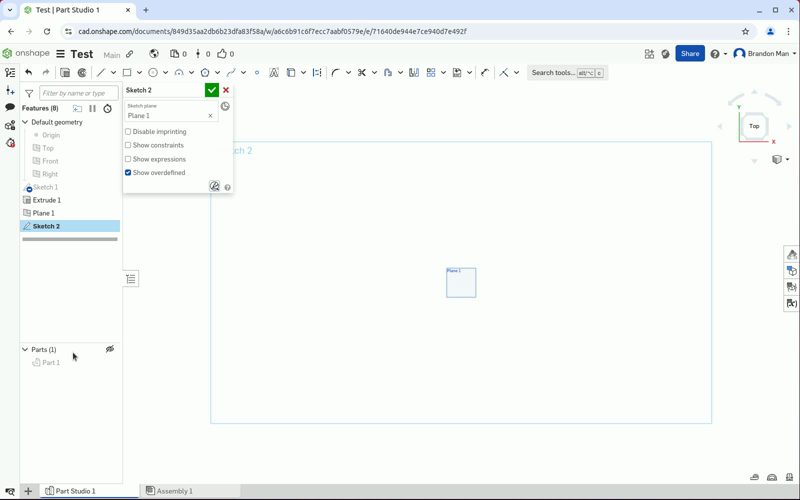
key(c)
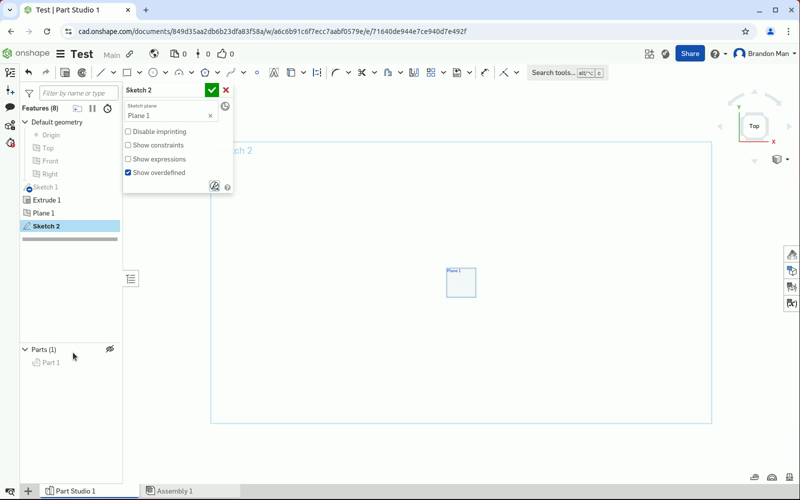
key_down(shift)
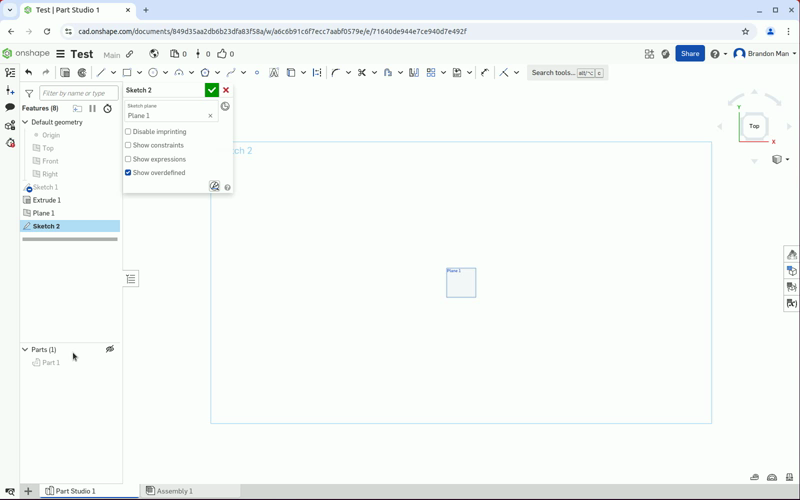
mouse_move(461, 282)
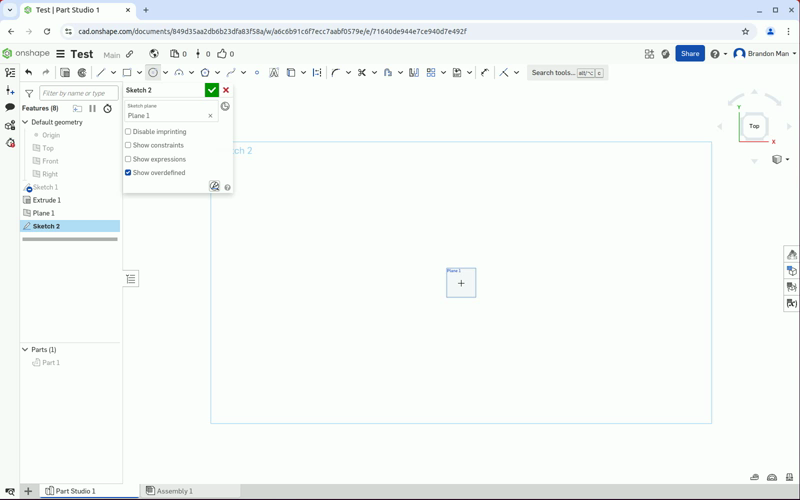
click(461, 282)
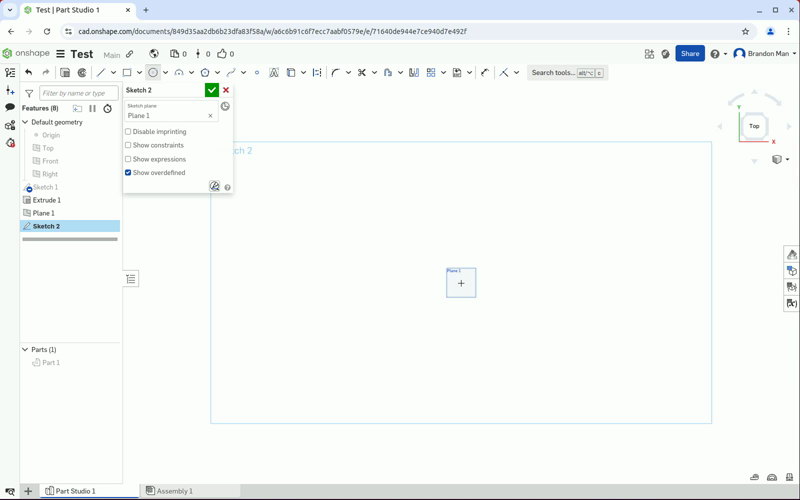
key_up(shift)
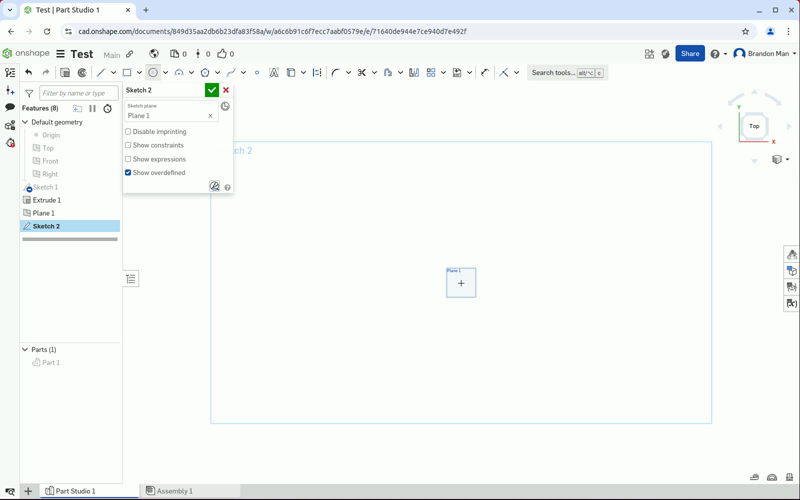
mouse_move(552, 282)
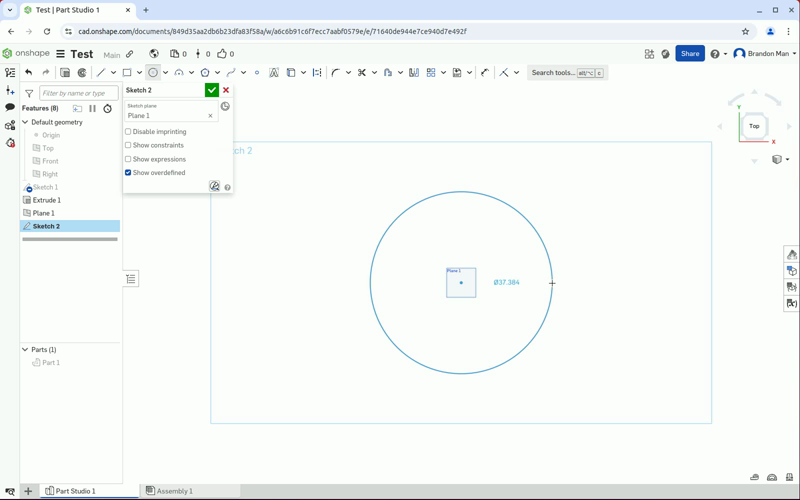
click(552, 282)
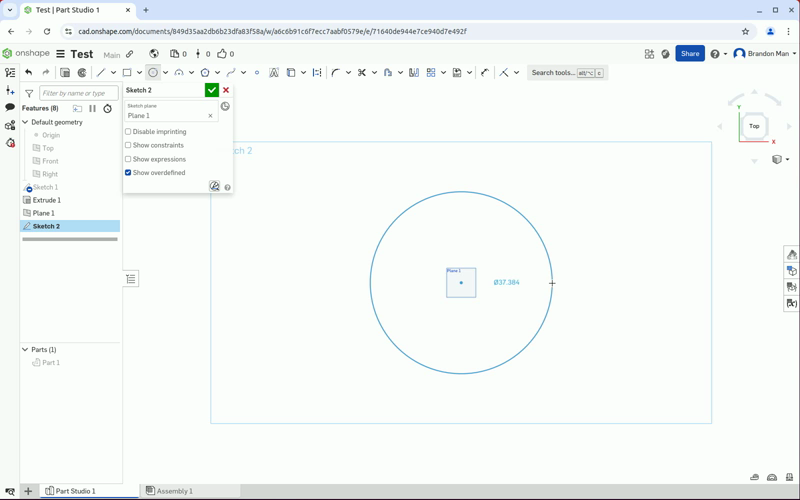
key(esc)
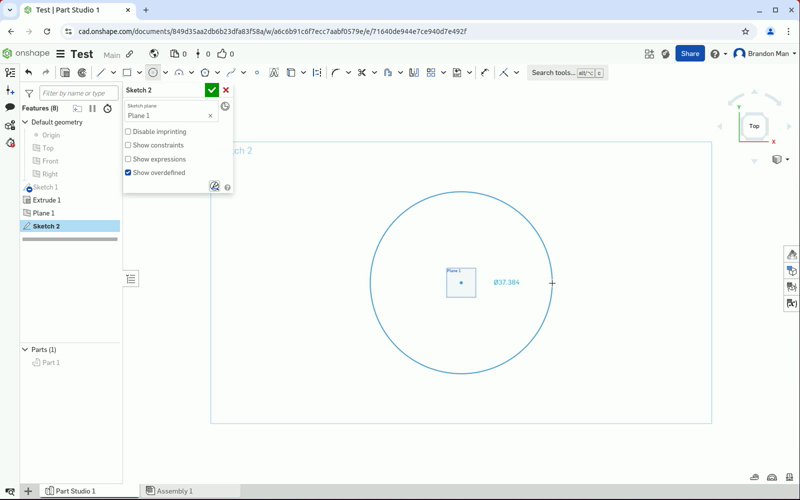
mouse_move(430, 338)
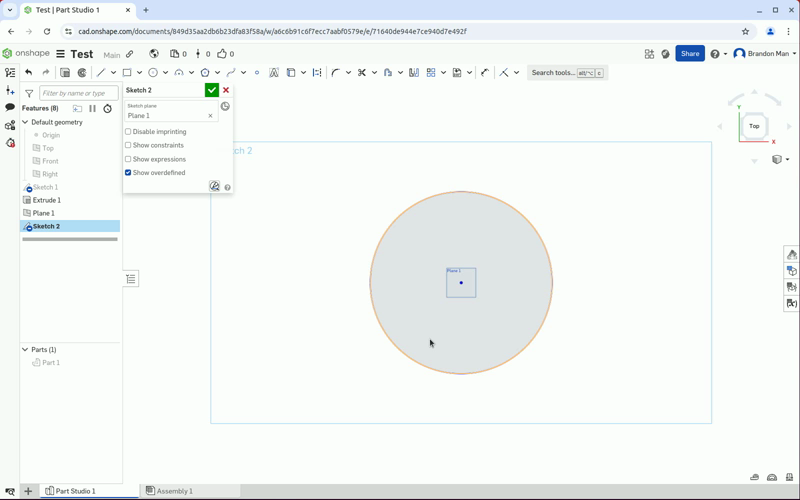
click(430, 338)
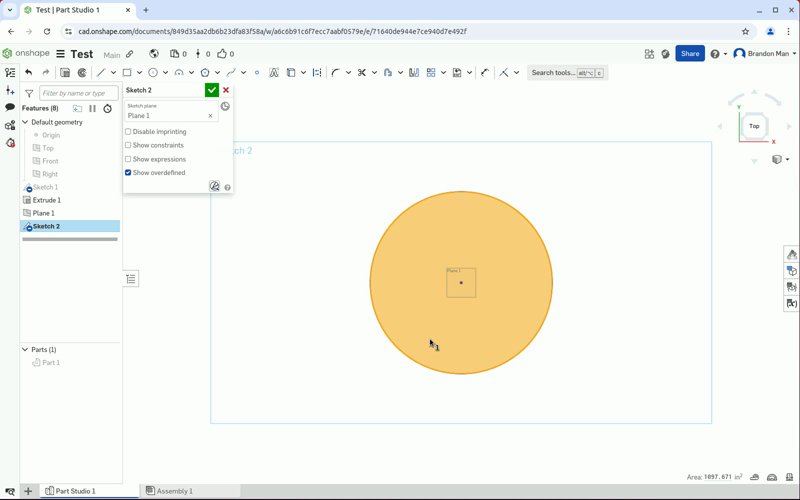
mouse_move(73, 352)
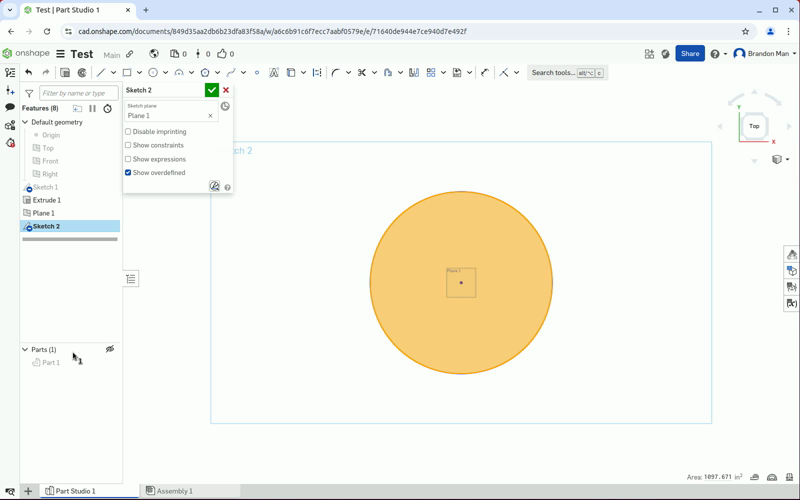
key(shift+y)
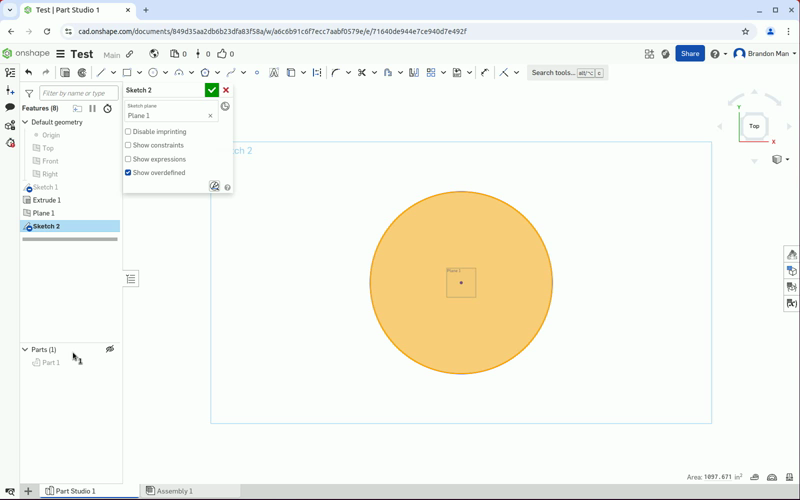
key(shift+e)
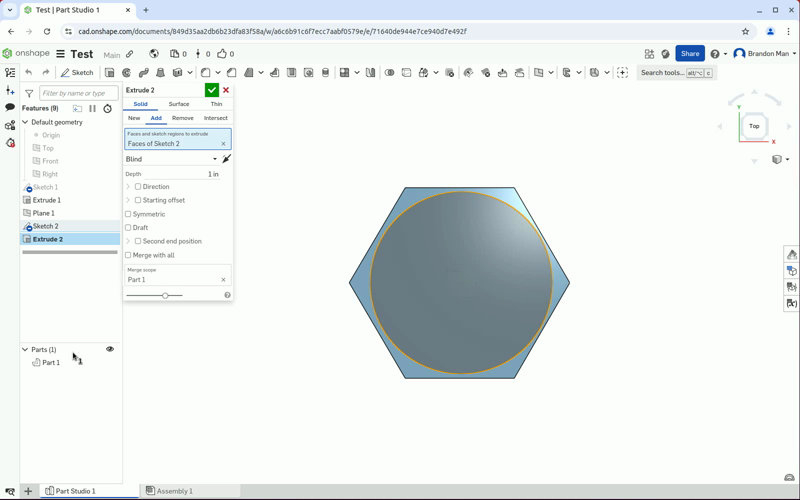
mouse_move(143, 106)
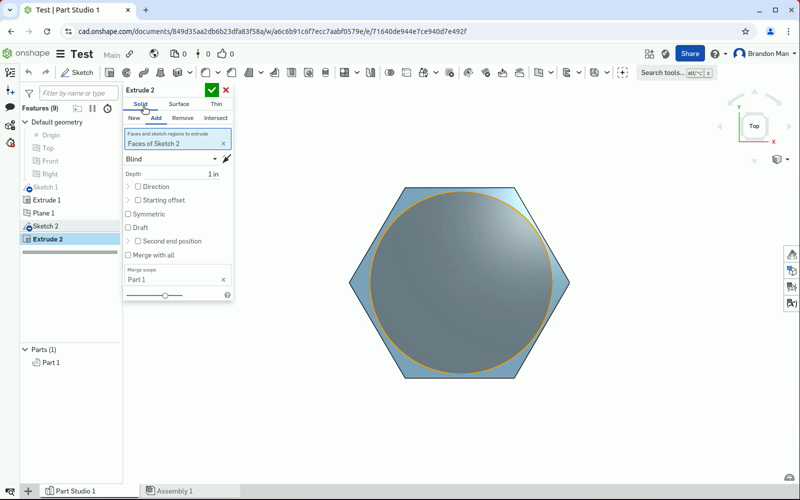
click(143, 106)
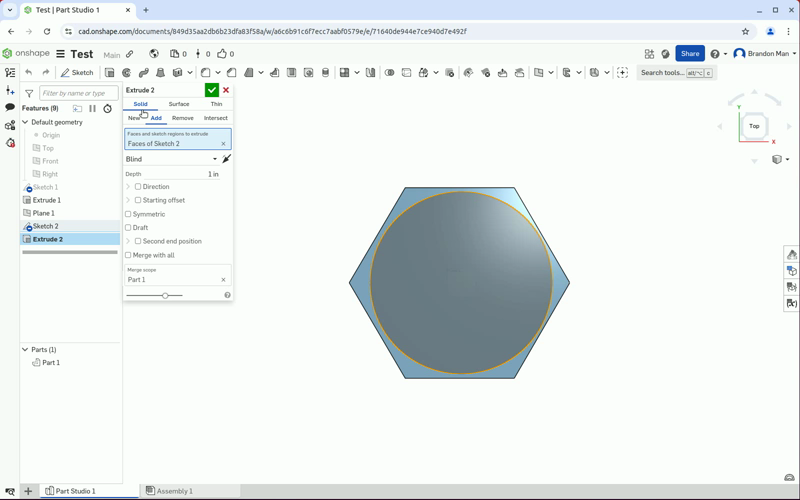
mouse_move(137, 120)
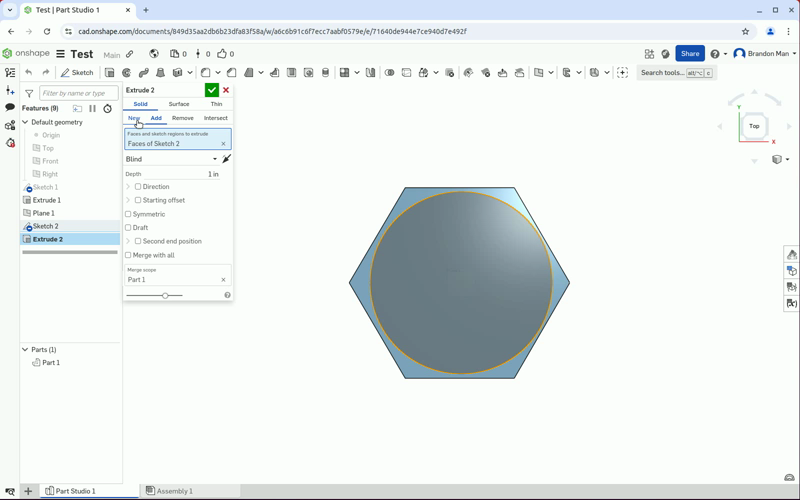
click(137, 120)
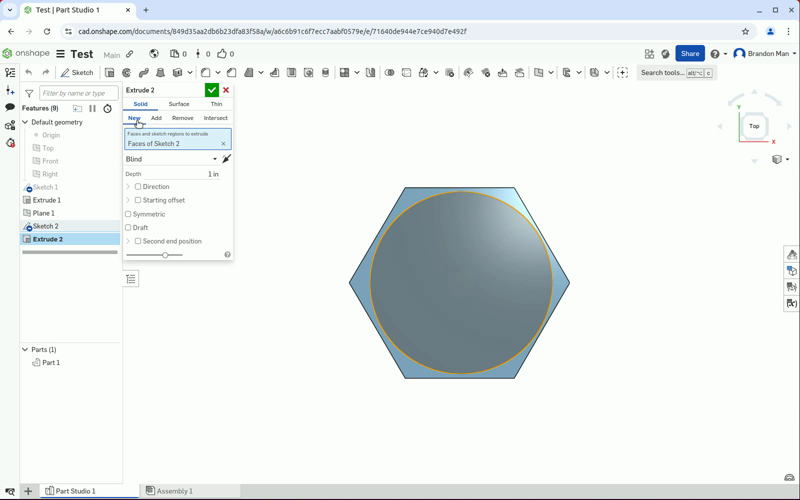
key(tab, 4)
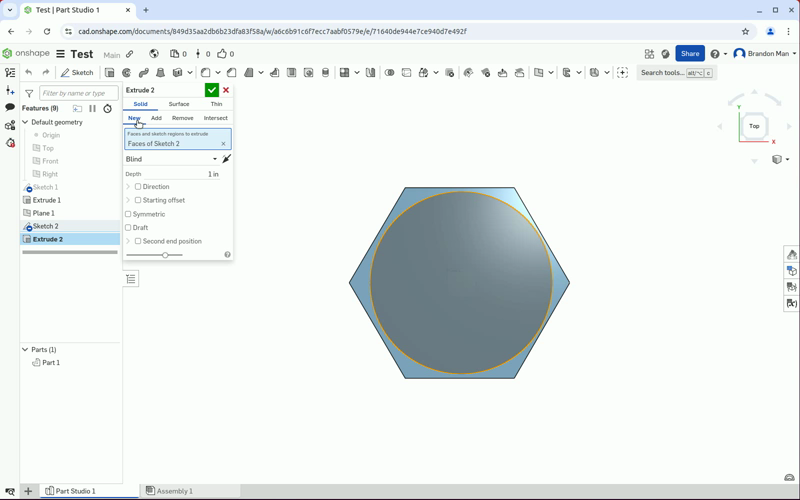
text(7.703)
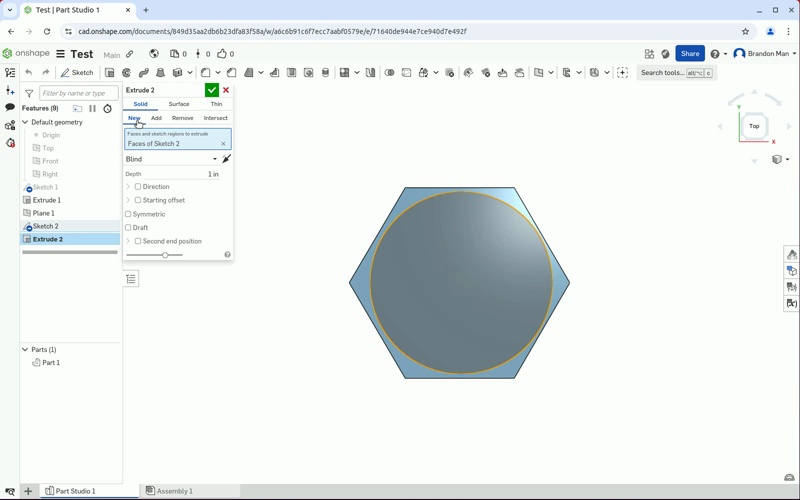
key(enter)
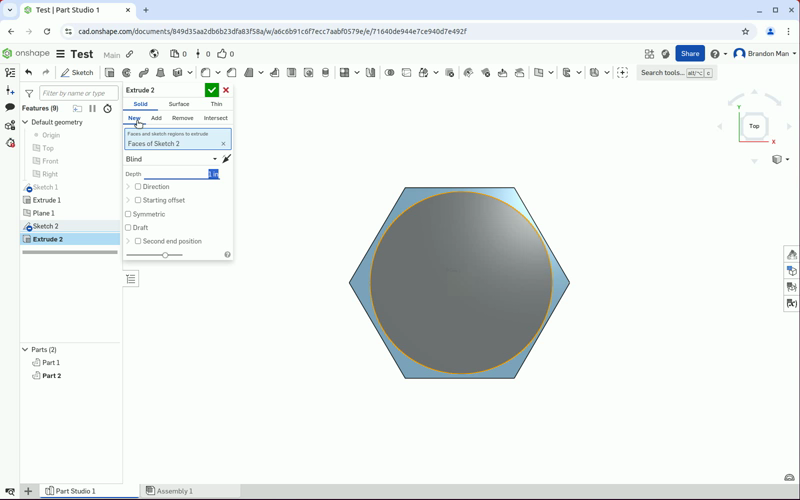
key(shift+h)
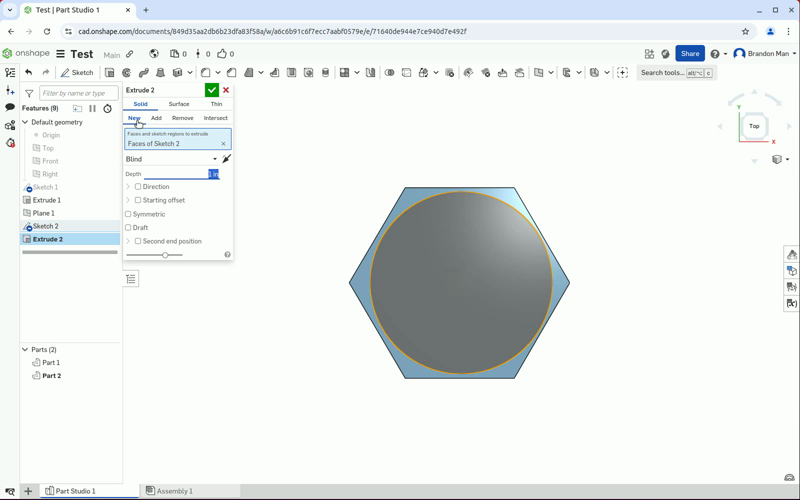
key(shift+h)
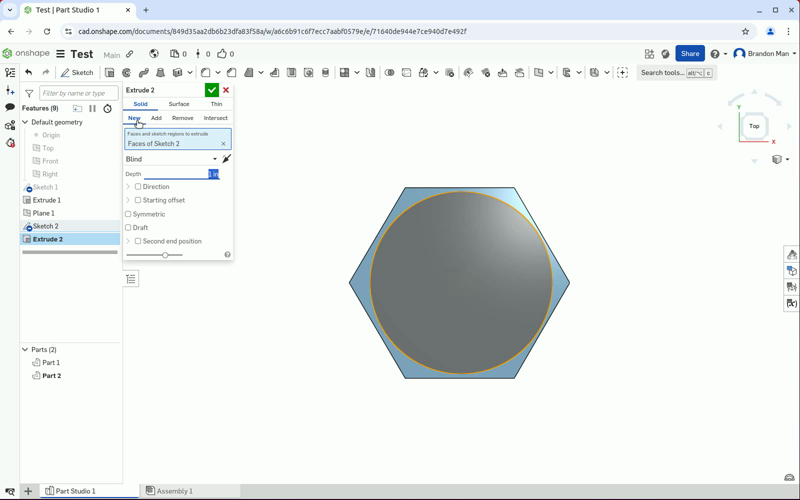
key(shift+7)
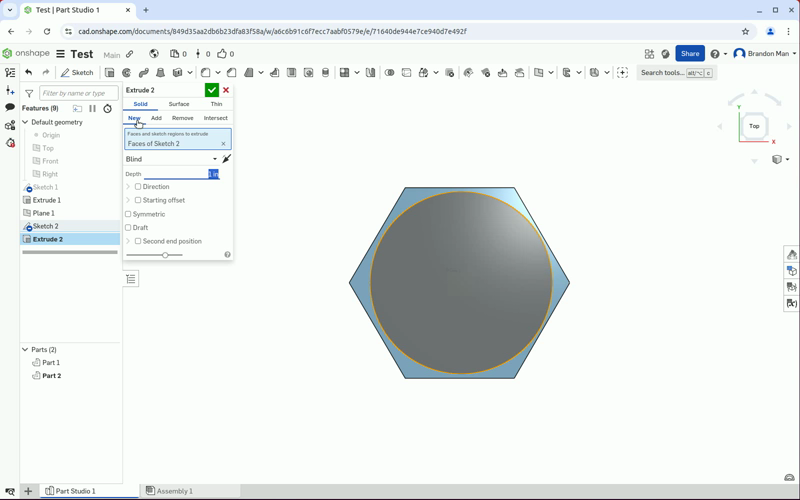
key(up, 3)
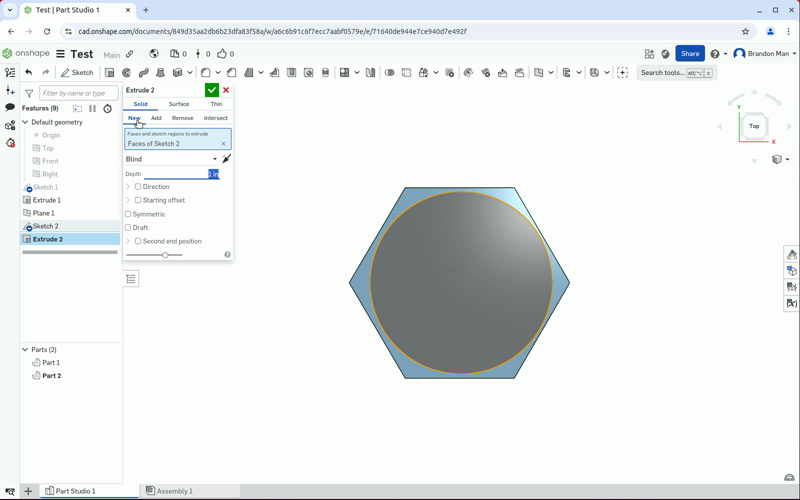
key(left, 3)
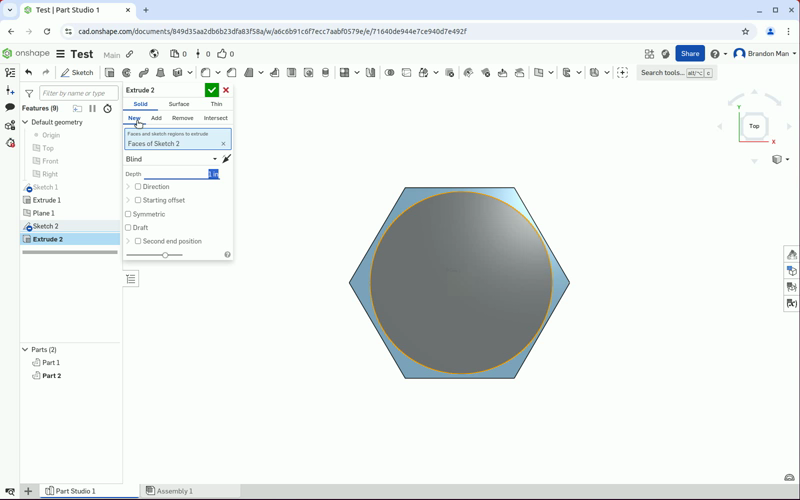
key(right, 3)
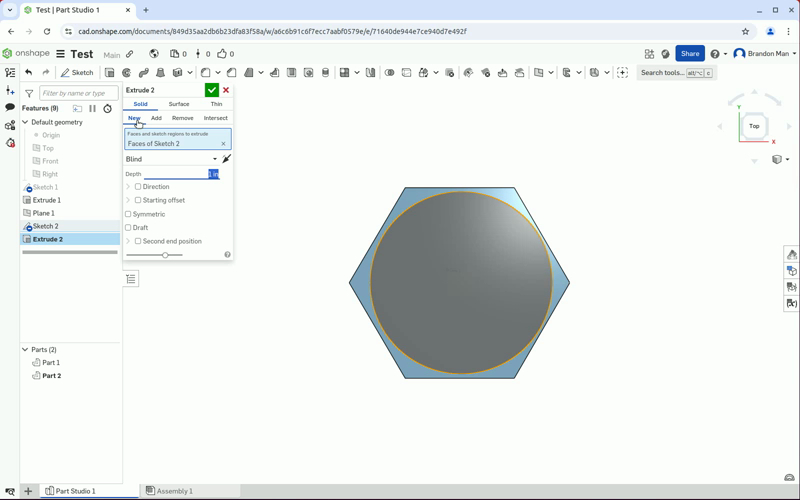
key(down, 3)
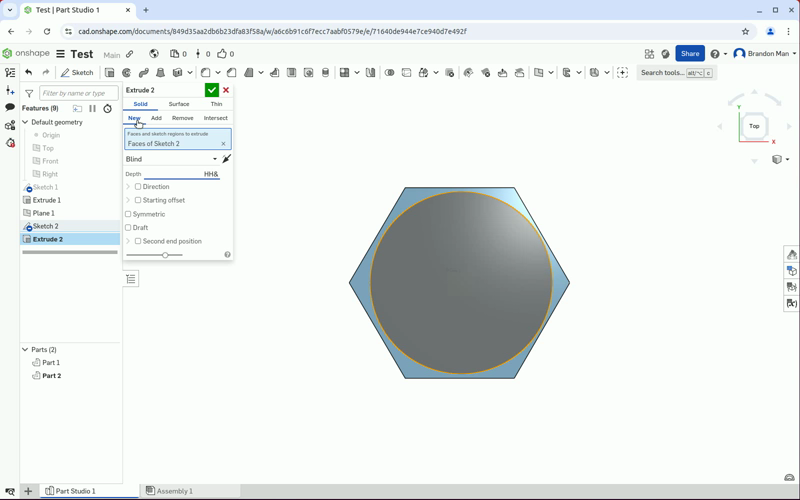
mouse_move(73, 189)
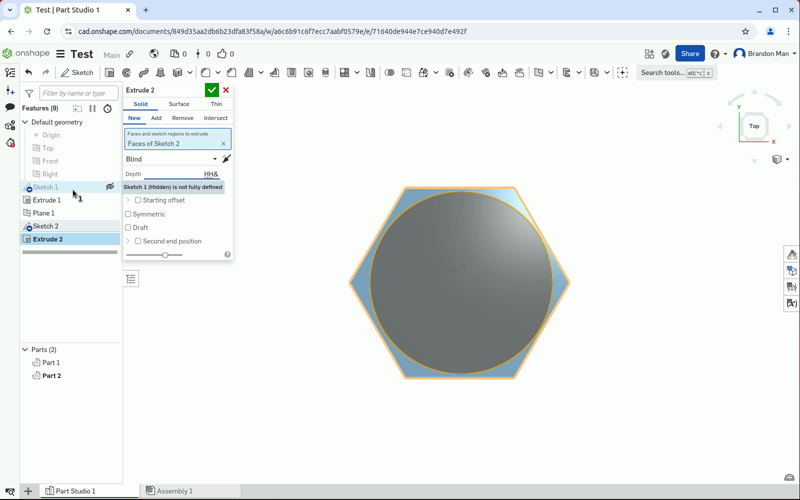
click(73, 189)